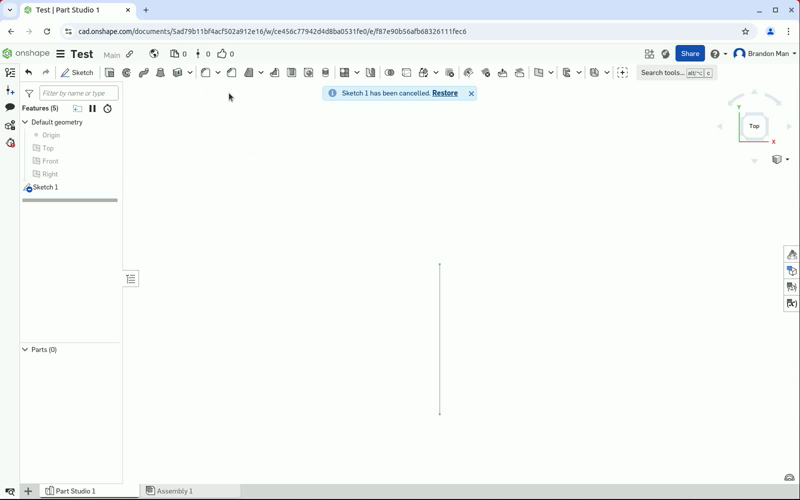
key(shift+h)
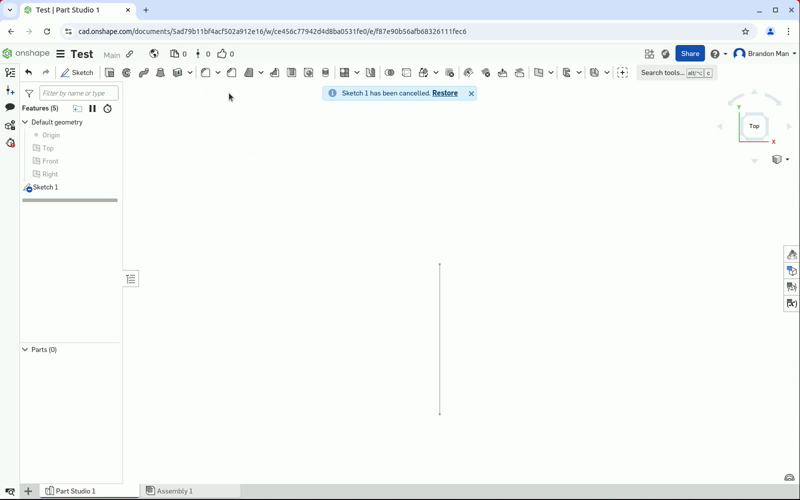
key(shift+s)
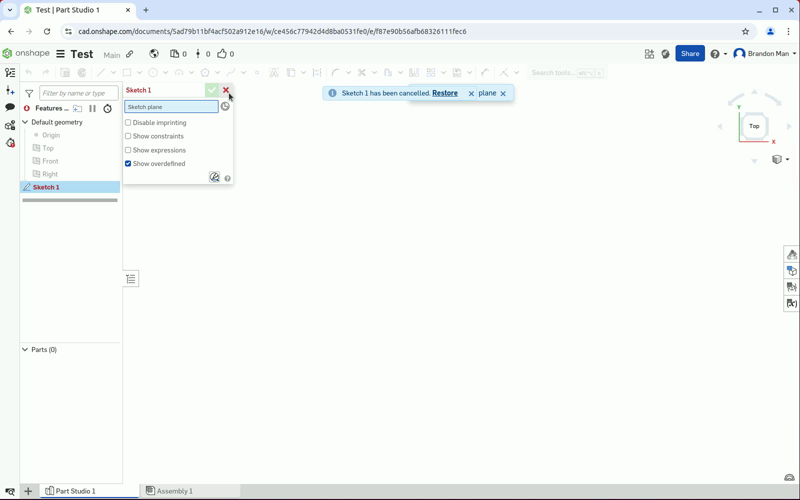
mouse_move(73, 150)
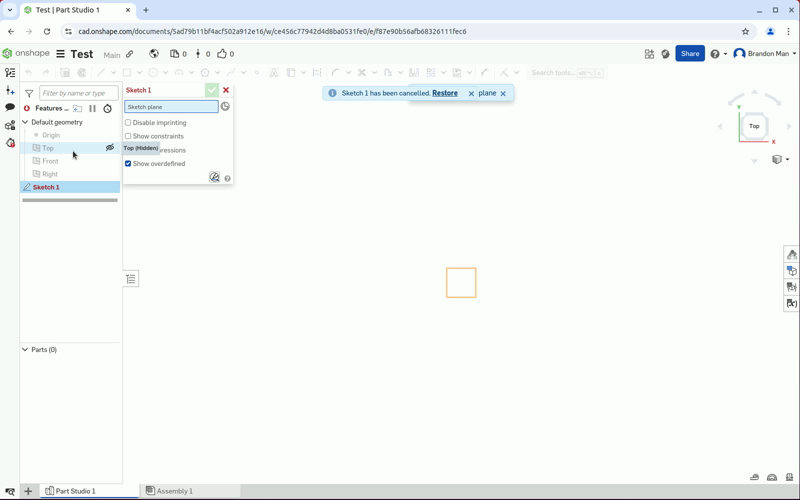
click(73, 150)
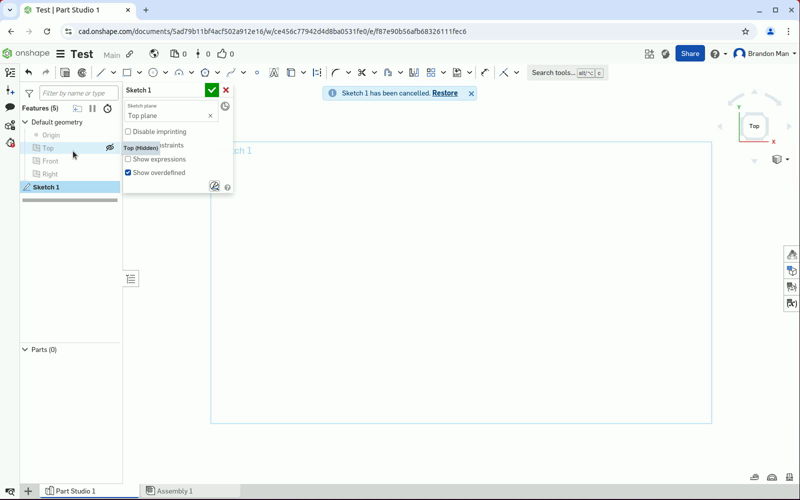
mouse_move(73, 352)
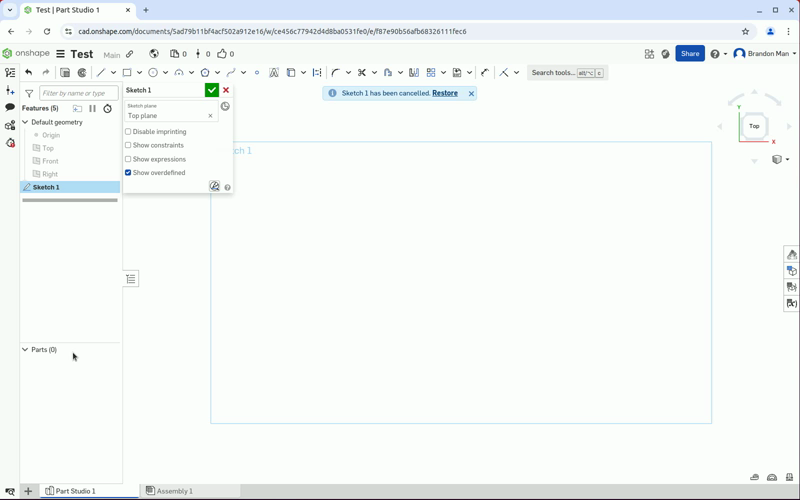
key(y)
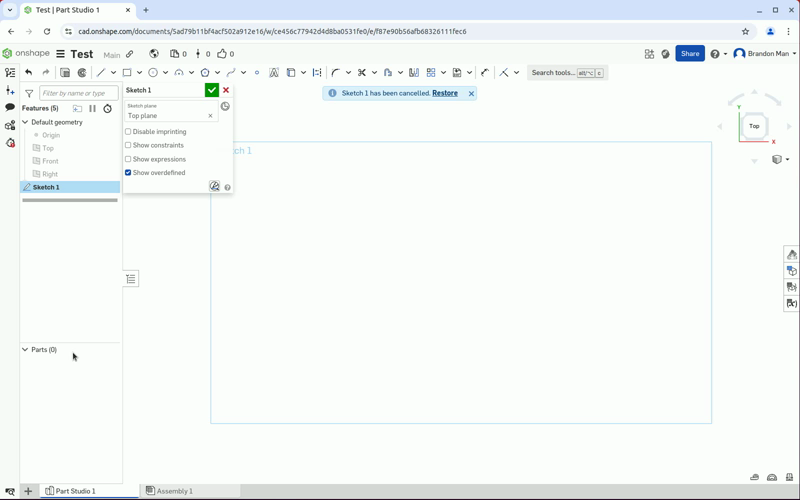
key(c)
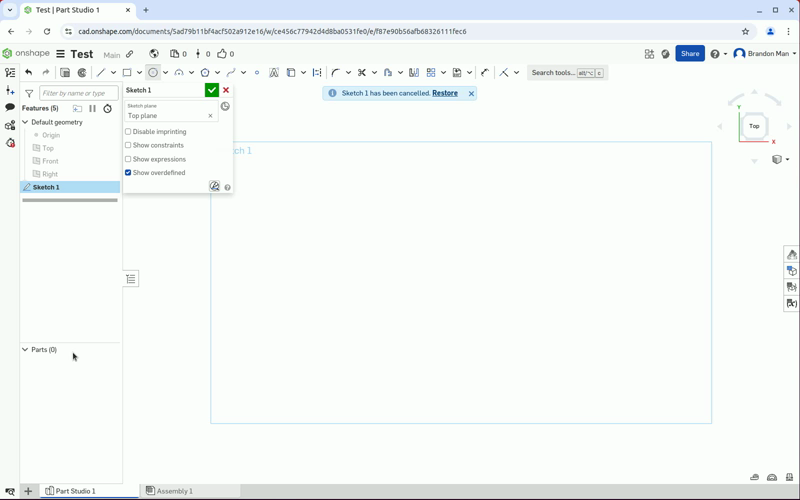
key_down(shift)
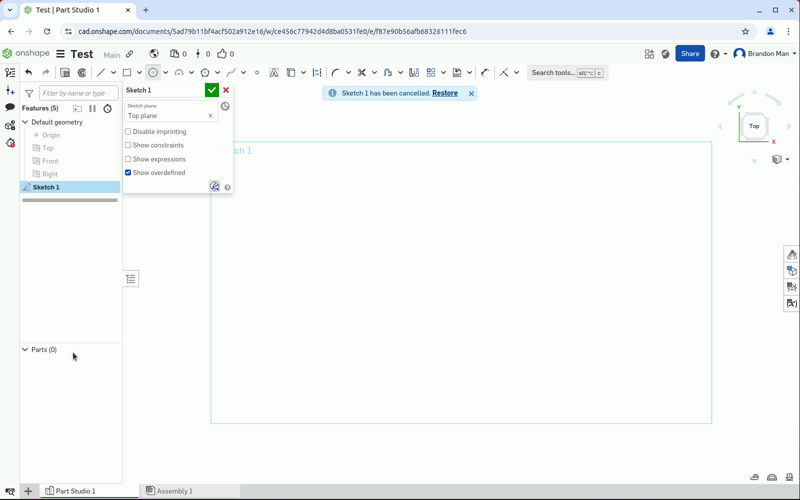
mouse_move(461, 282)
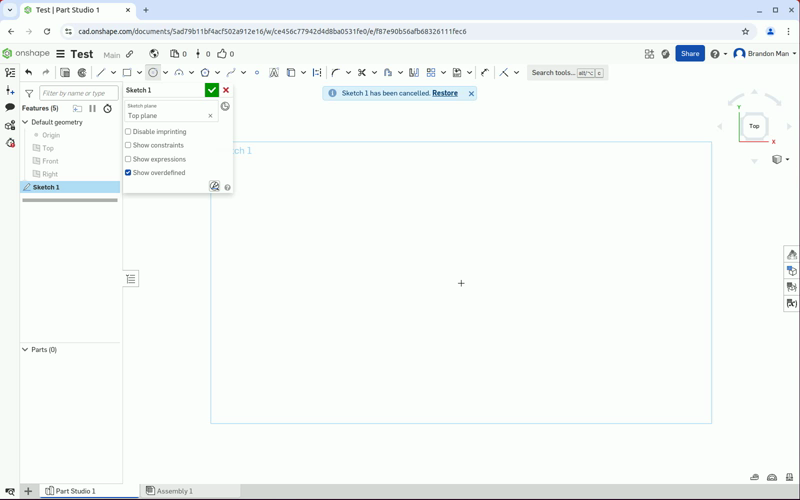
click(461, 282)
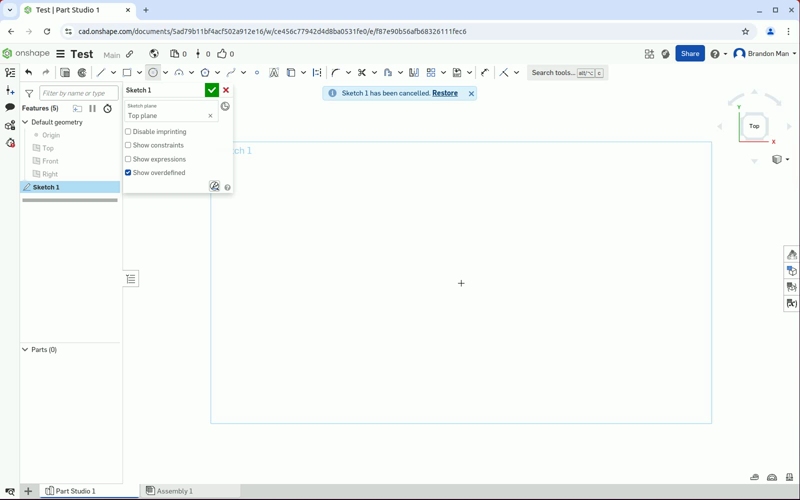
key_up(shift)
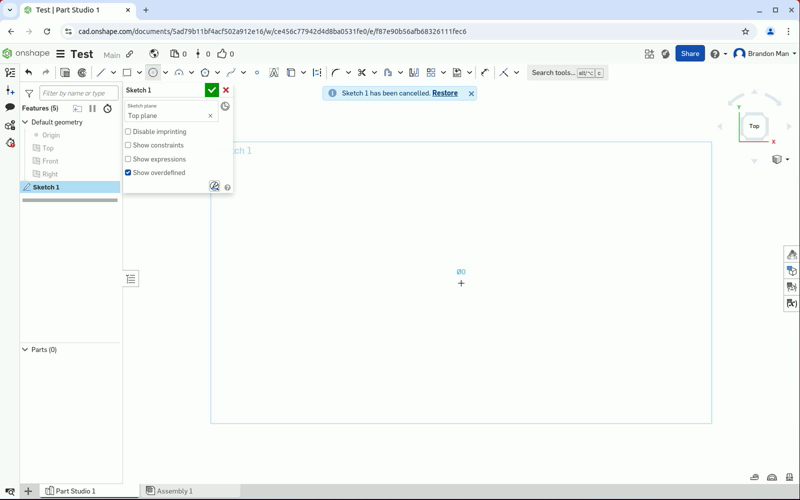
mouse_move(574, 282)
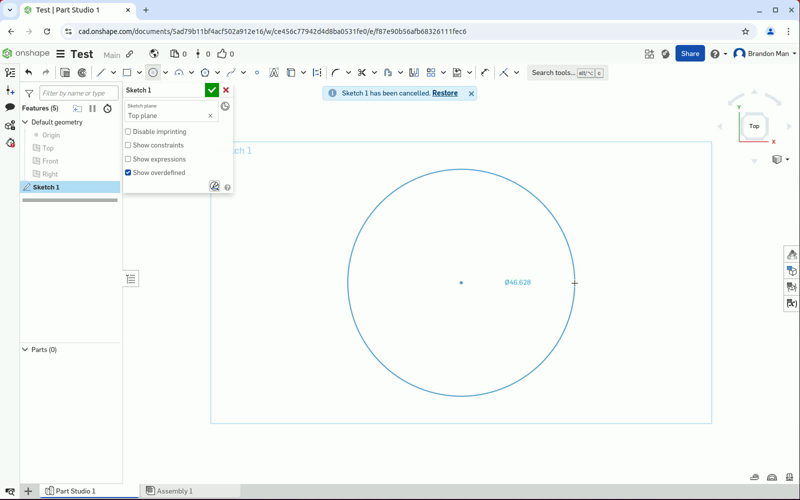
click(574, 282)
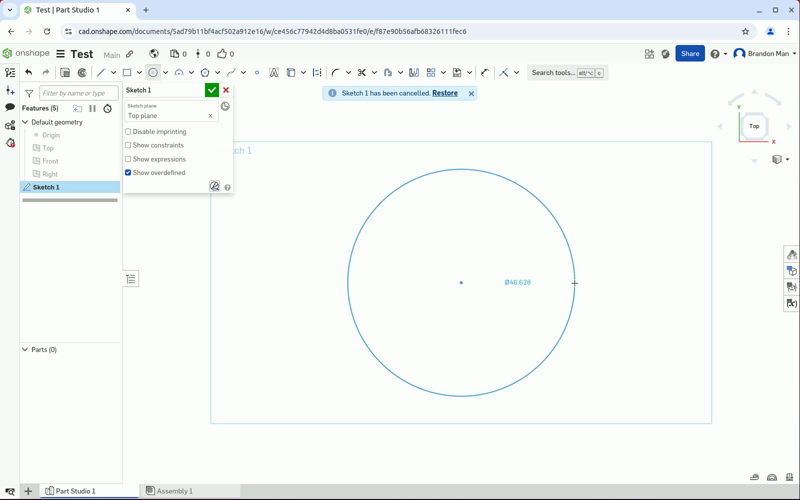
key(esc)
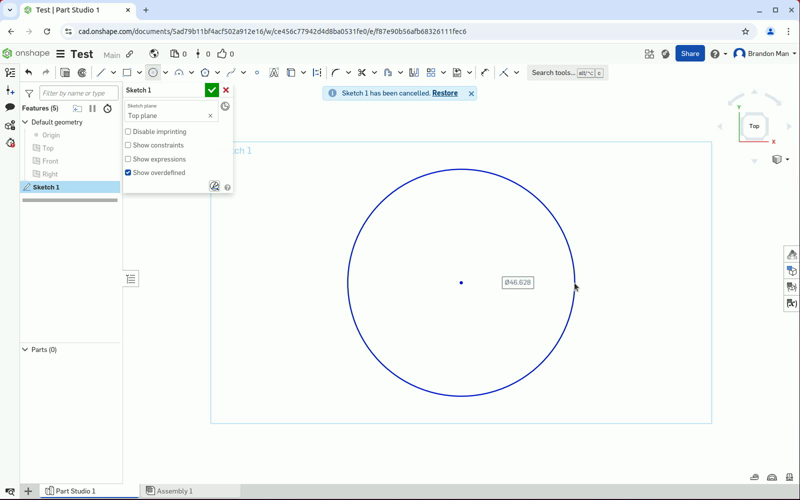
mouse_move(463, 367)
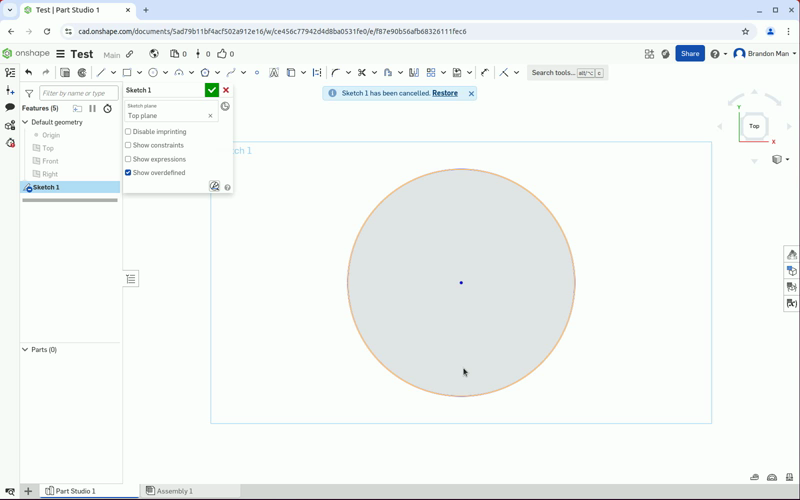
click(463, 367)
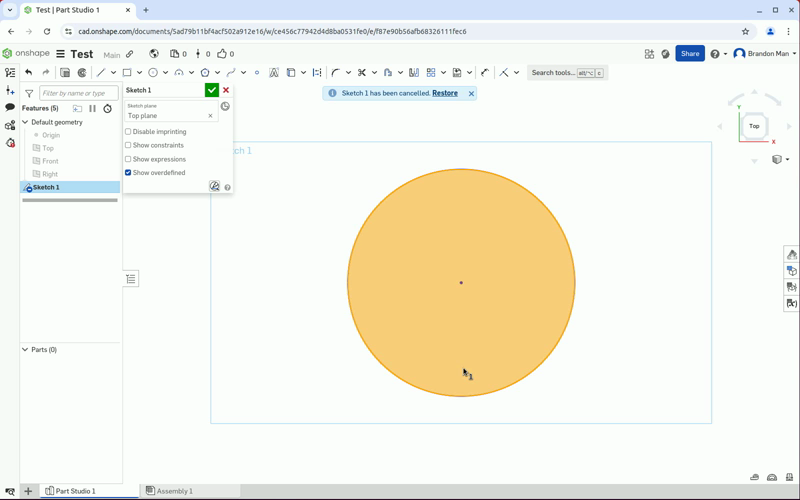
mouse_move(73, 352)
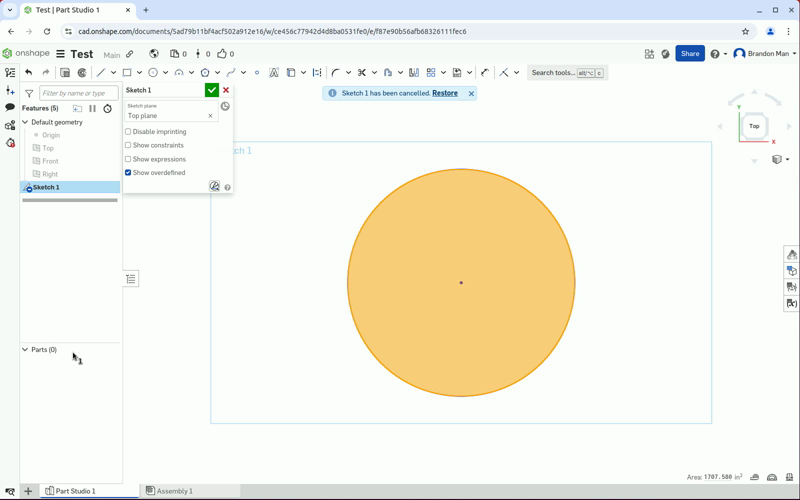
key(shift+y)
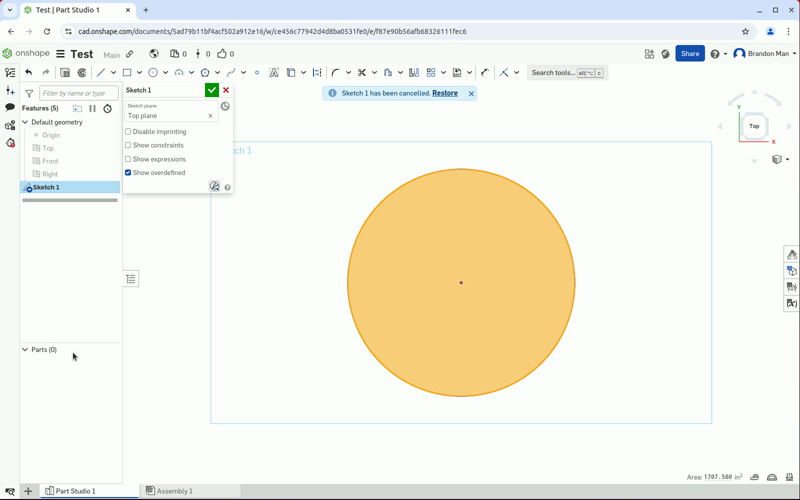
key(shift+e)
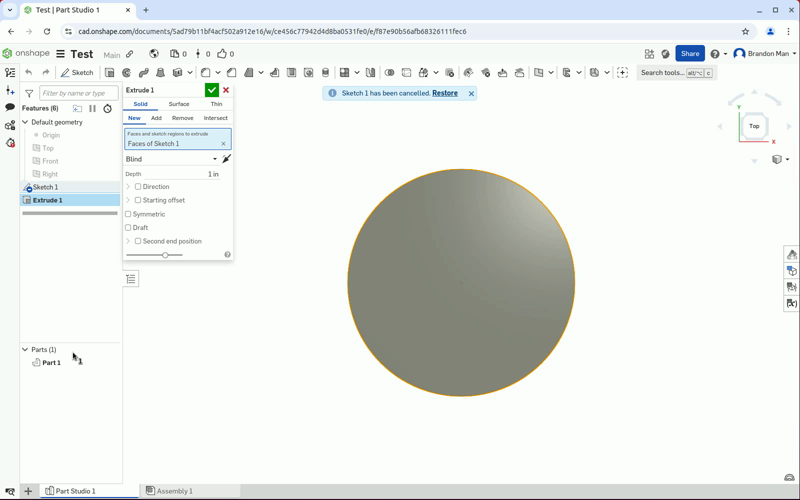
mouse_move(143, 106)
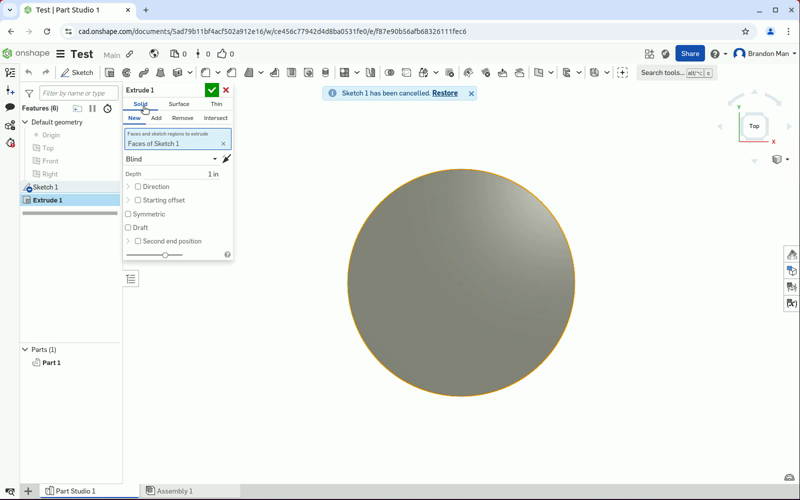
click(143, 106)
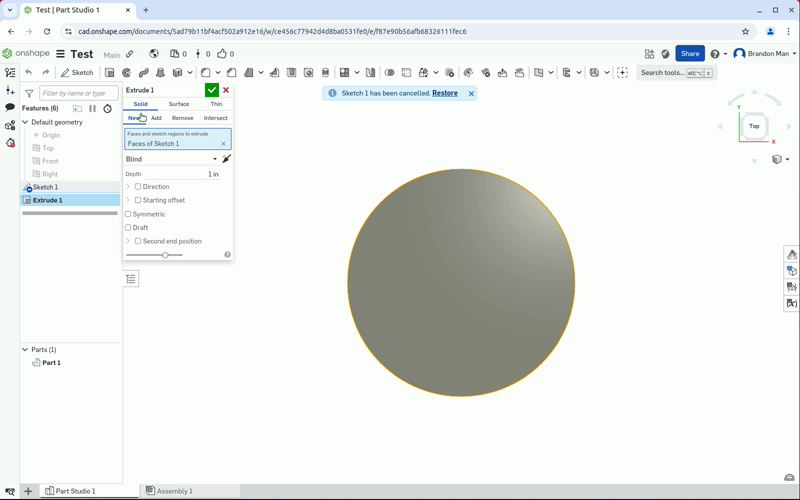
mouse_move(137, 120)
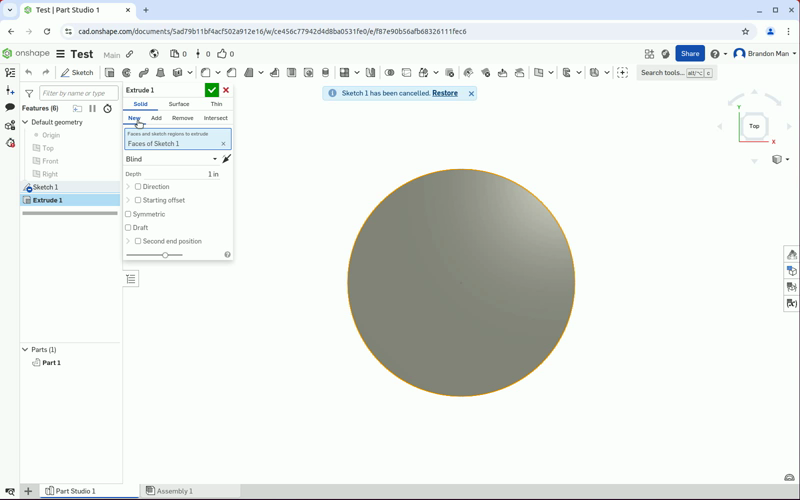
click(137, 120)
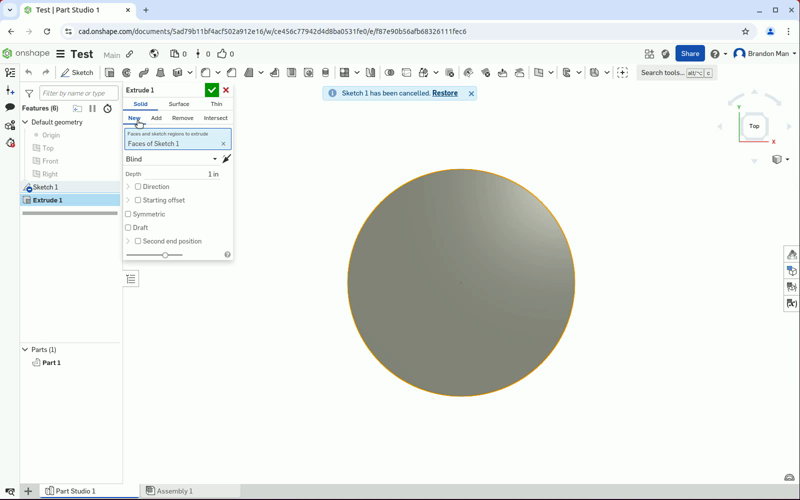
key(tab, 4)
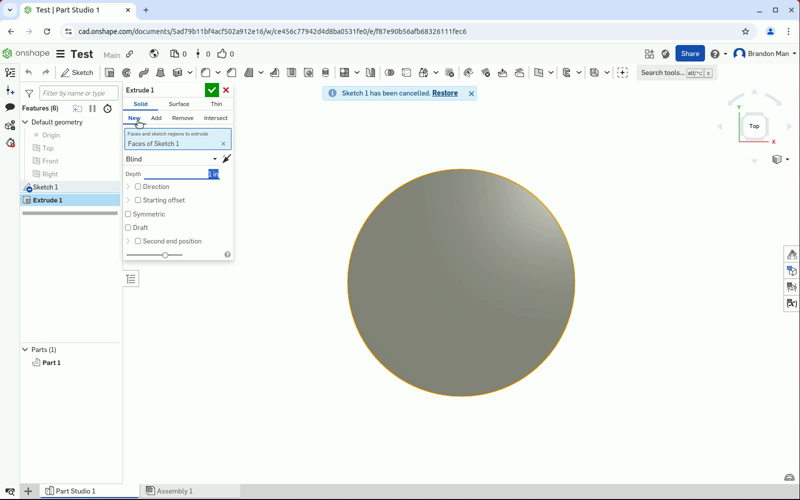
text(21.423)
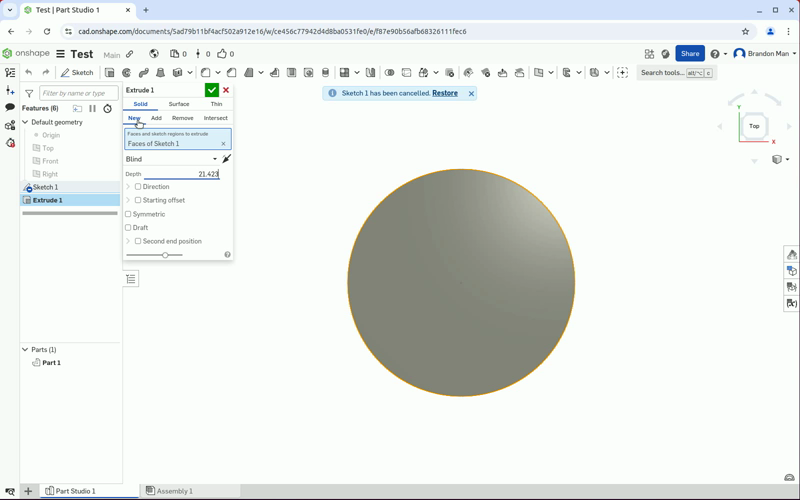
key(enter)
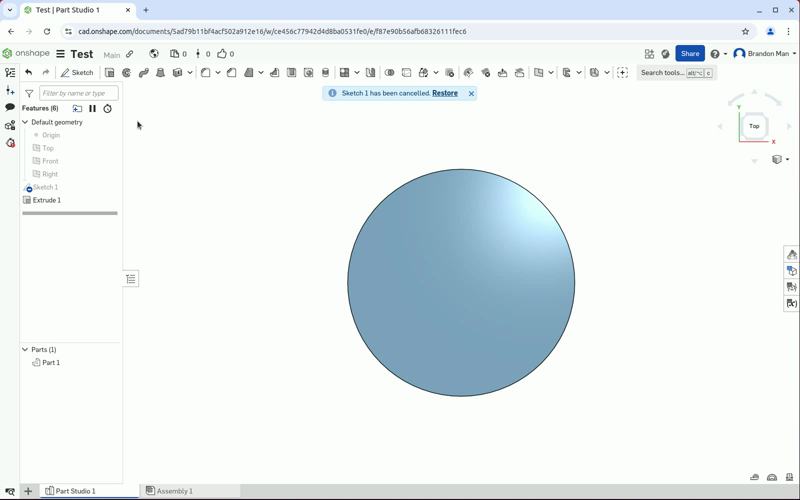
key(shift+h)
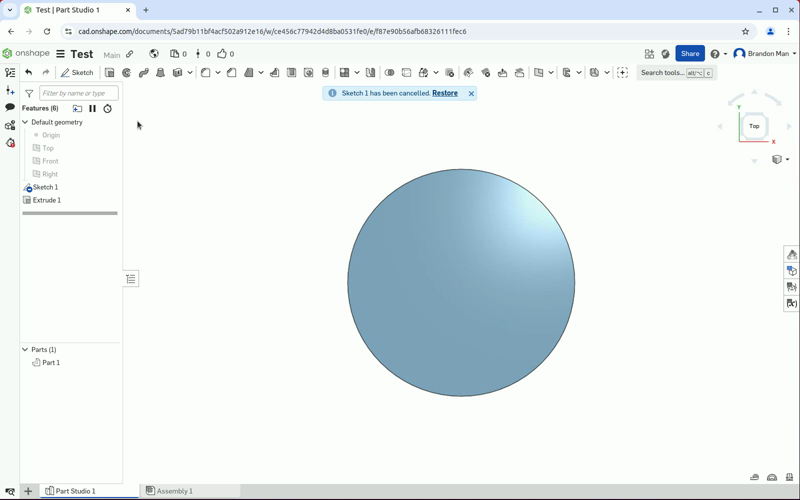
key(shift+h)
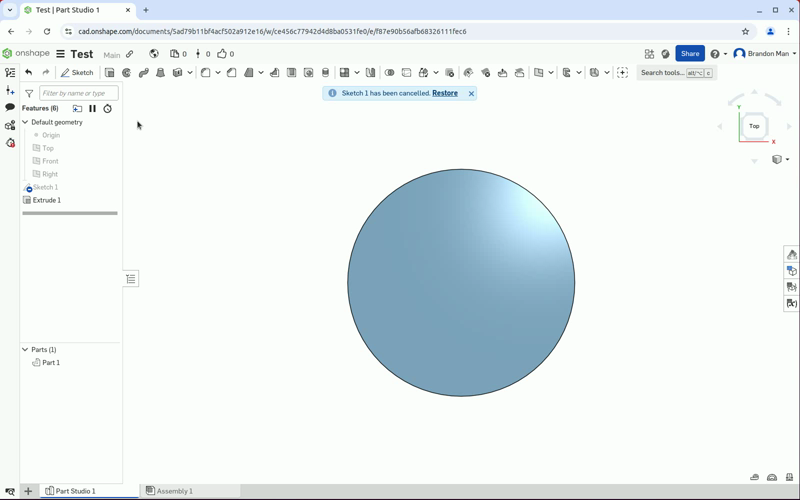
mouse_move(73, 189)
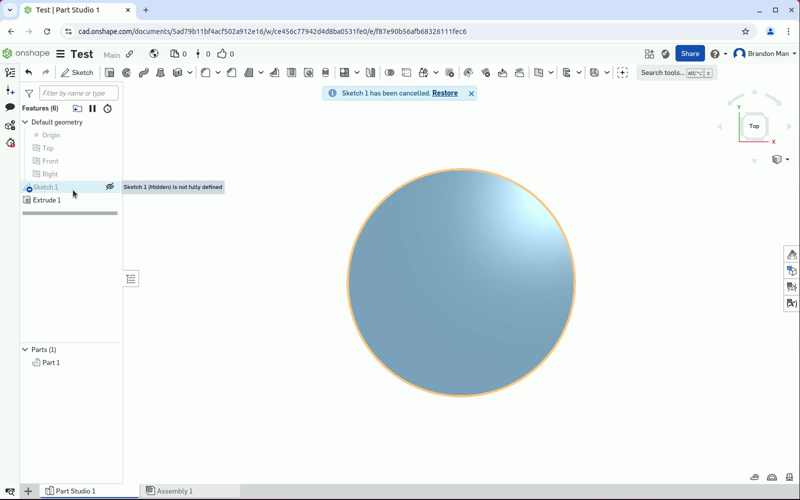
click(73, 189)
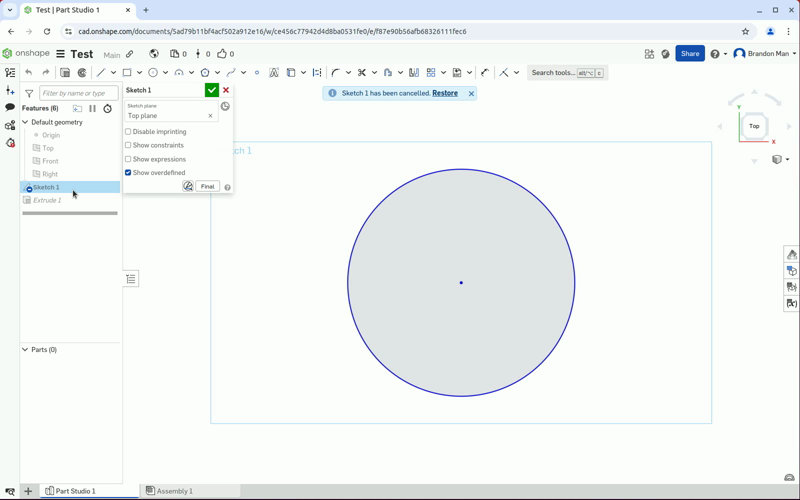
mouse_move(229, 92)
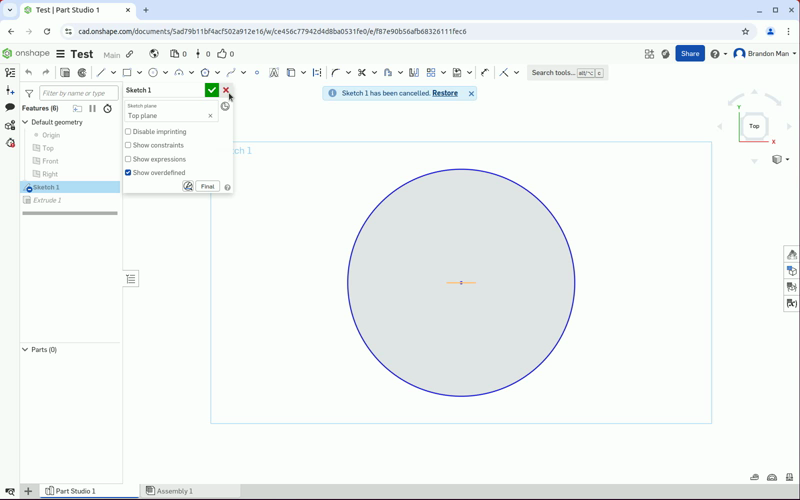
click(229, 92)
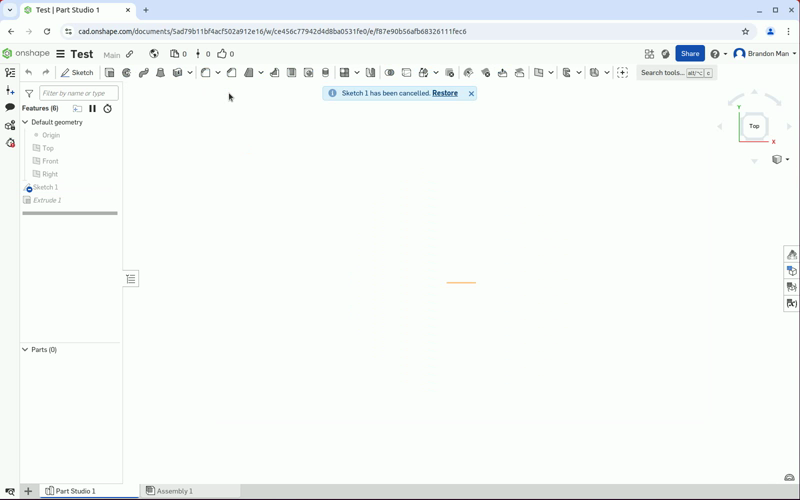
mouse_move(541, 75)
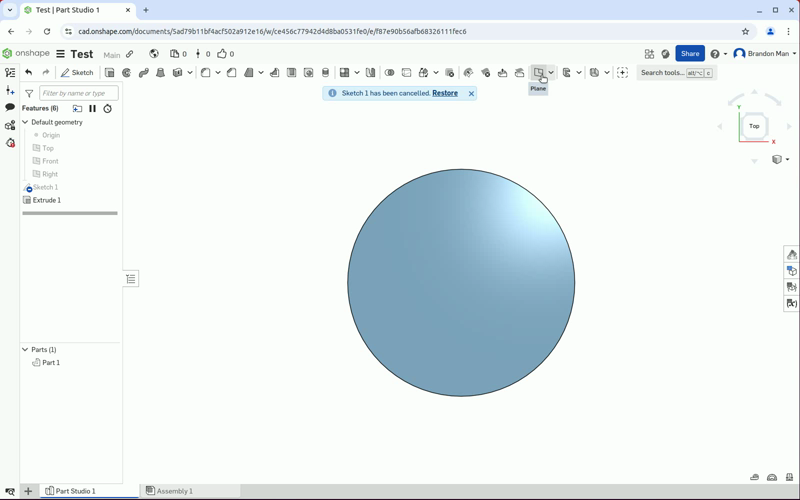
click(541, 75)
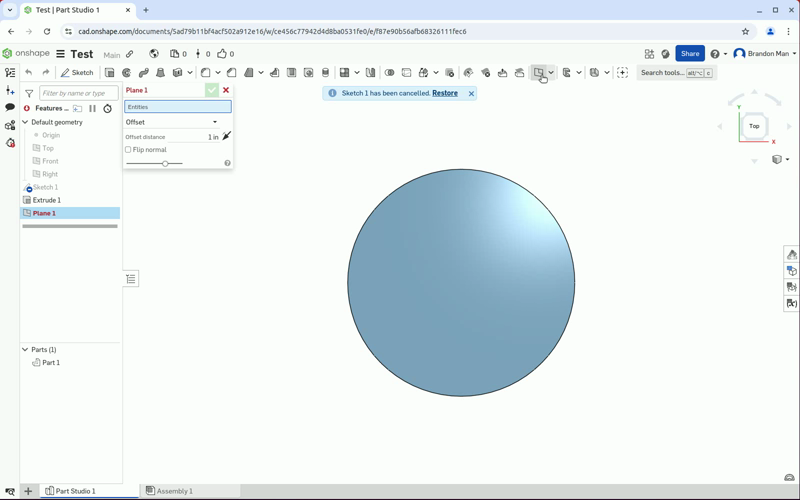
mouse_move(73, 150)
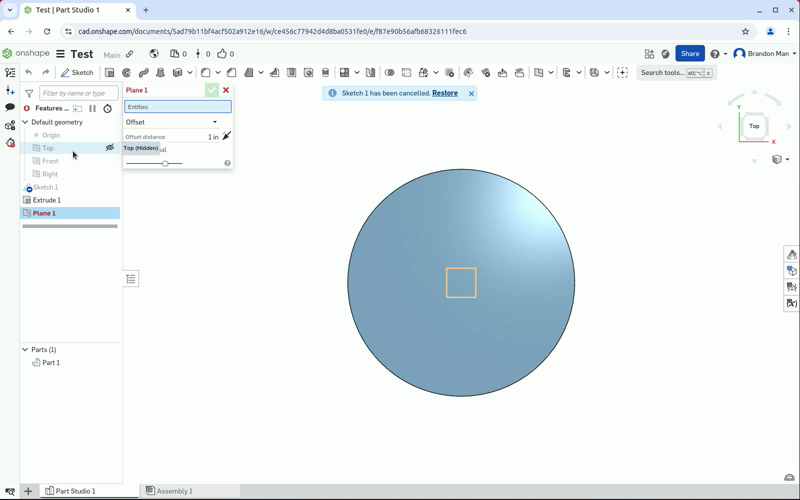
click(73, 150)
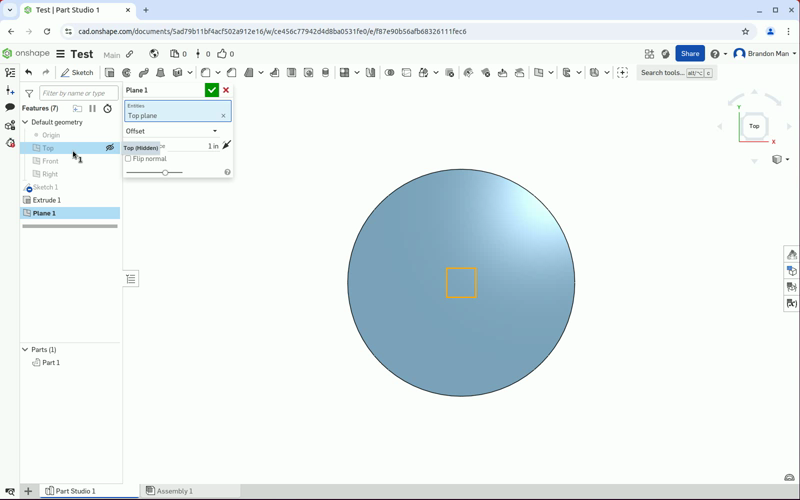
key(tab, 2)
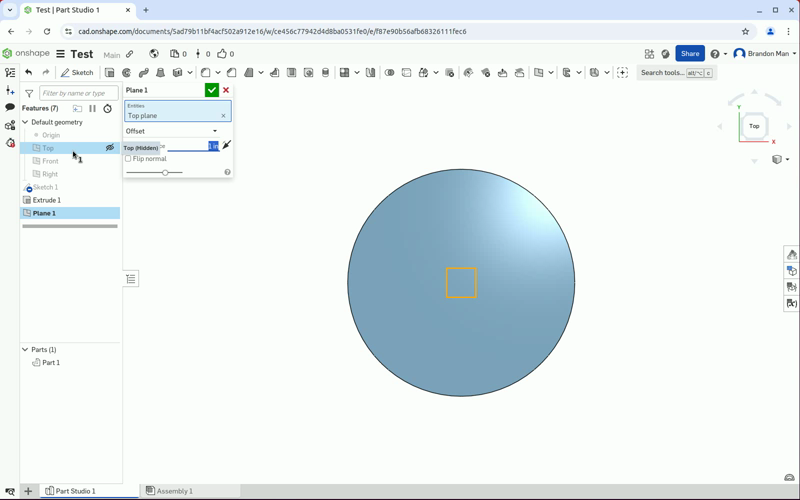
text(21.414)
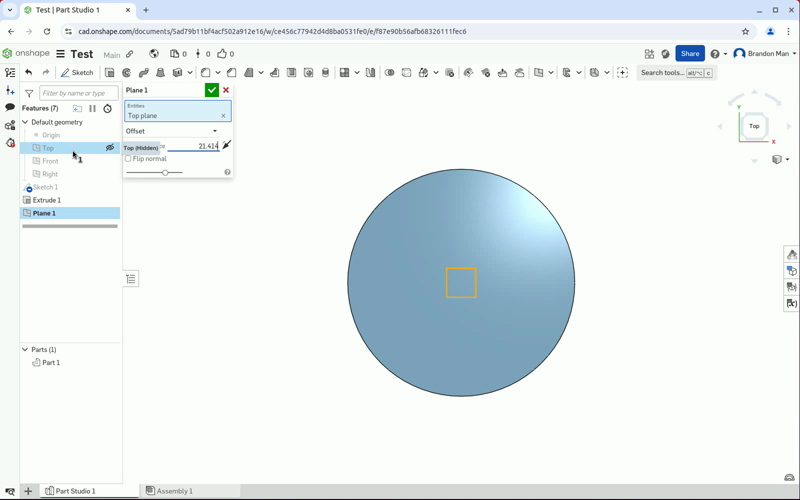
key(enter, 2)
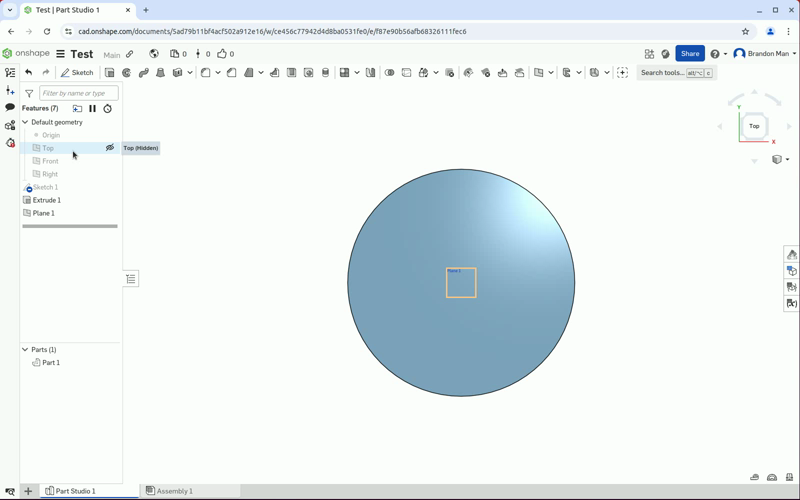
key(shift+s)
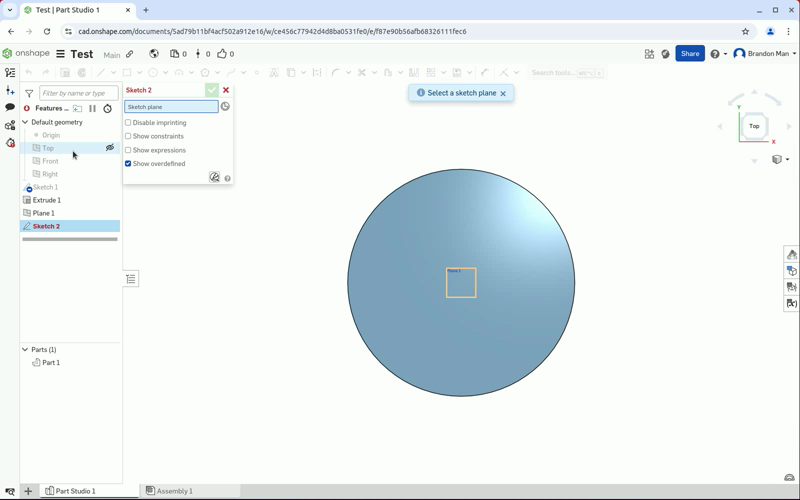
mouse_move(73, 215)
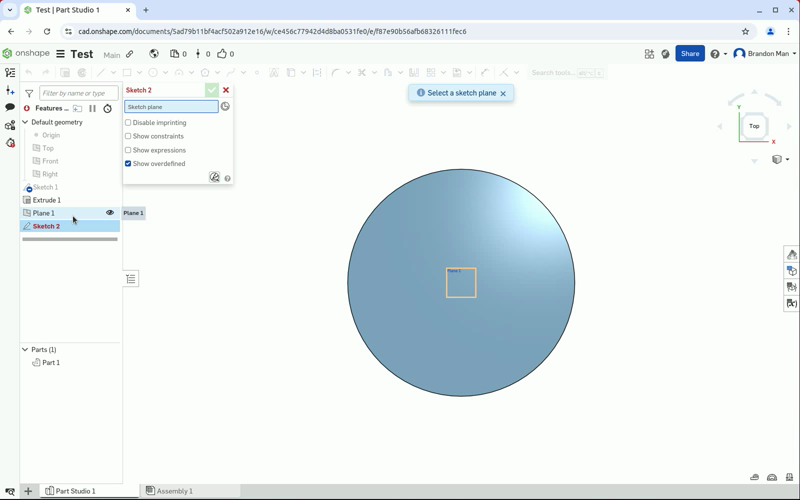
click(73, 215)
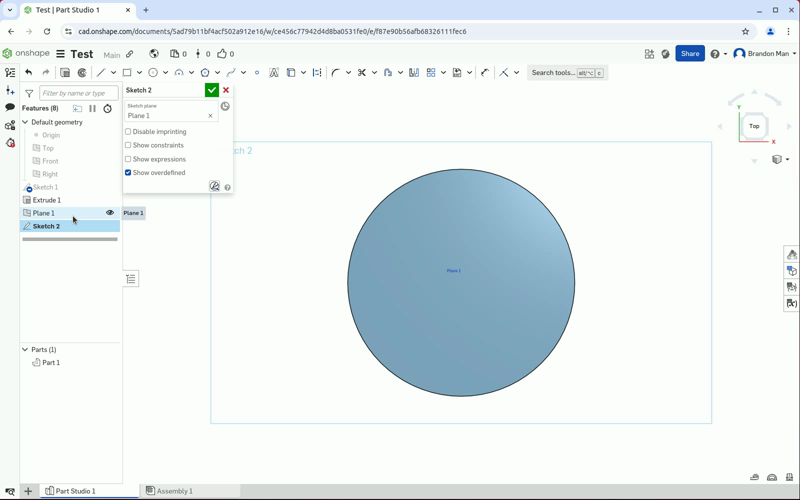
mouse_move(73, 352)
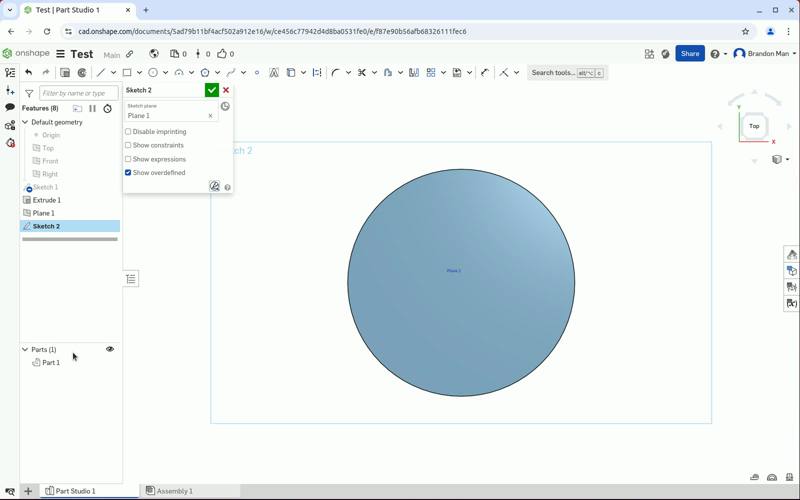
key(y)
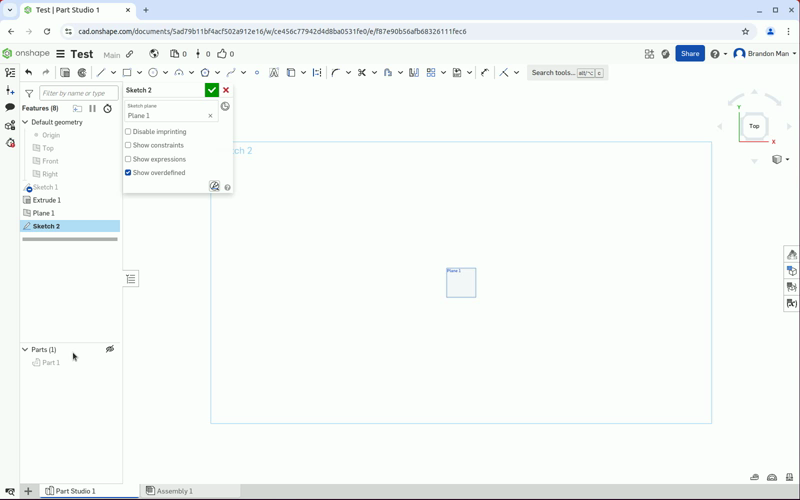
key(c)
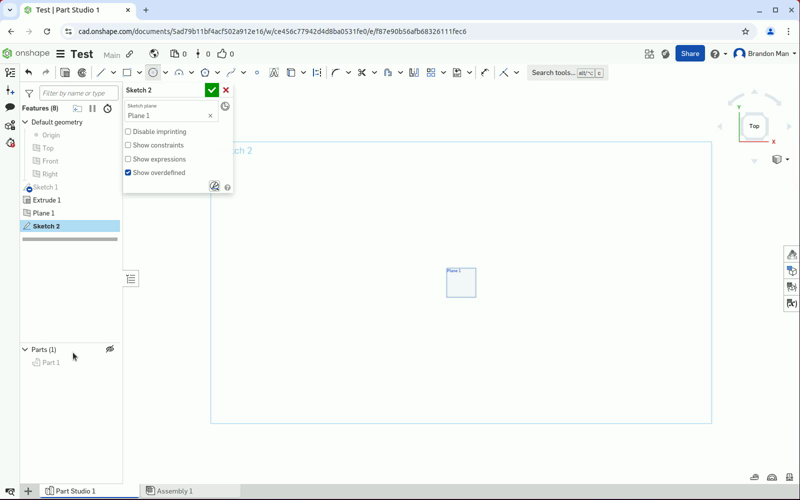
key_down(shift)
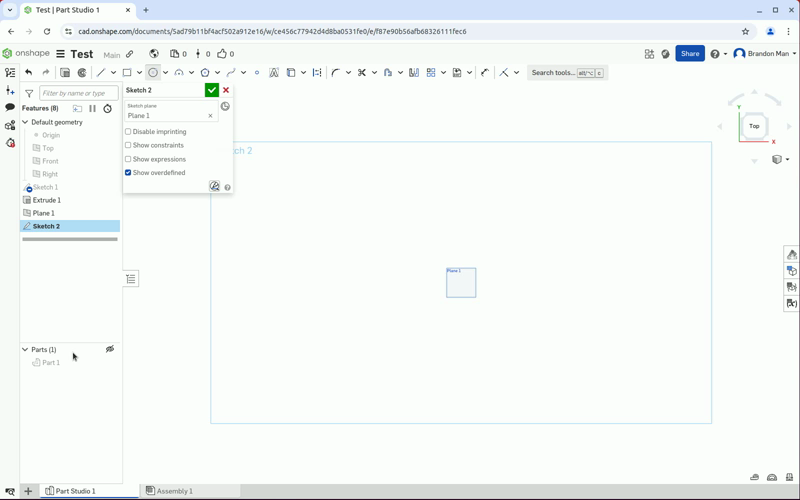
mouse_move(461, 282)
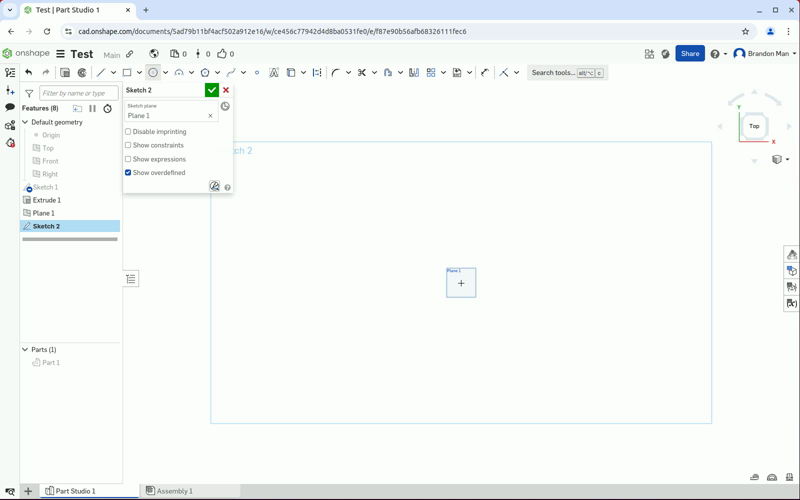
click(461, 282)
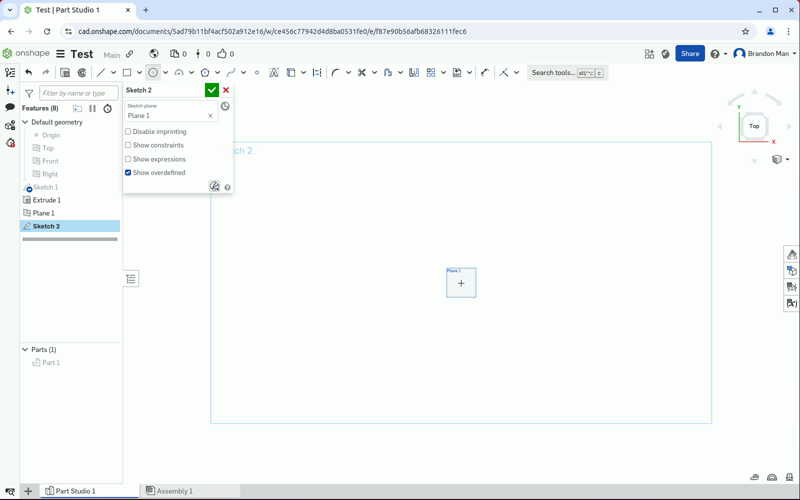
key_up(shift)
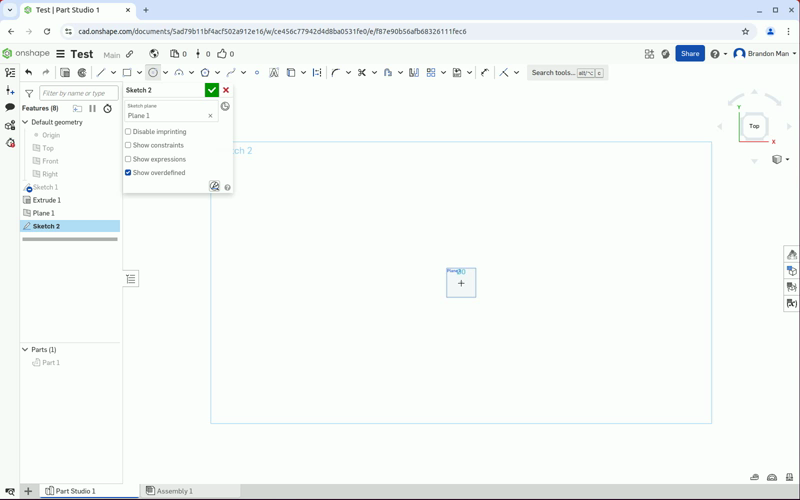
mouse_move(474, 282)
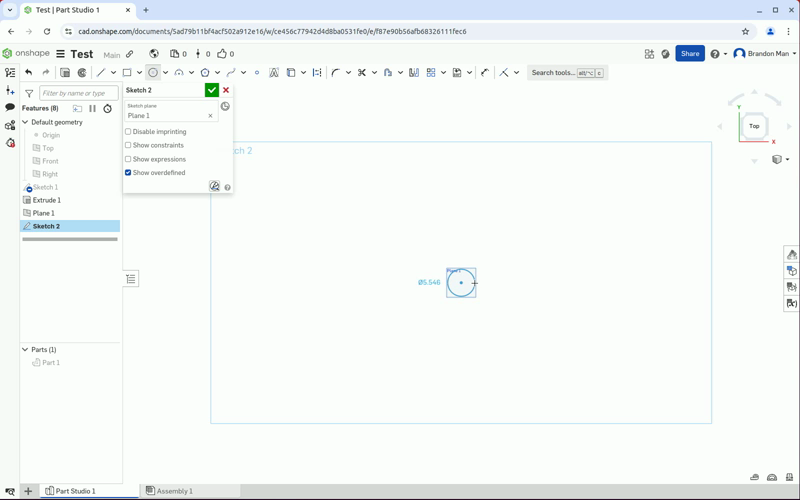
click(474, 282)
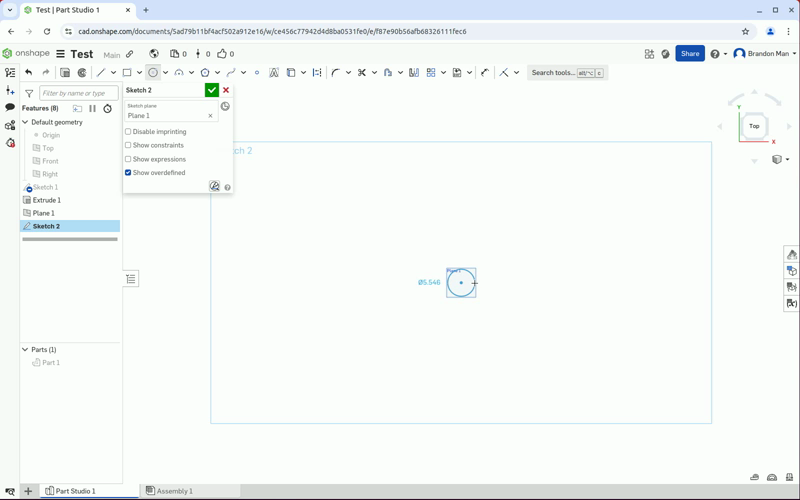
key(esc)
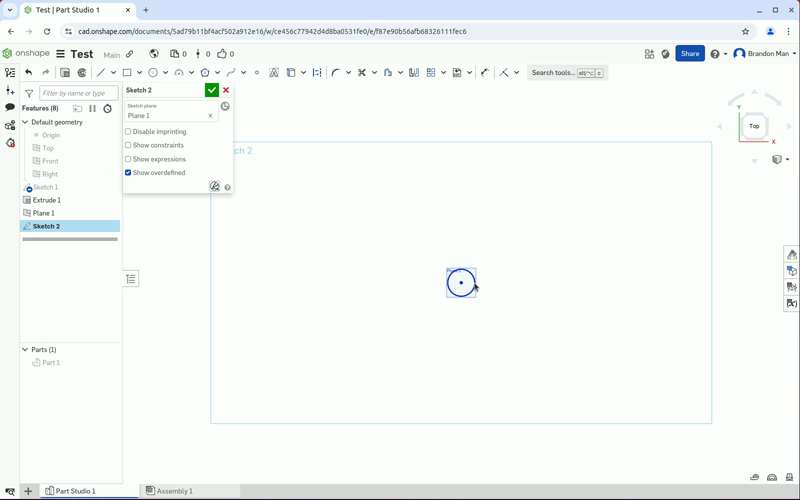
mouse_move(466, 273)
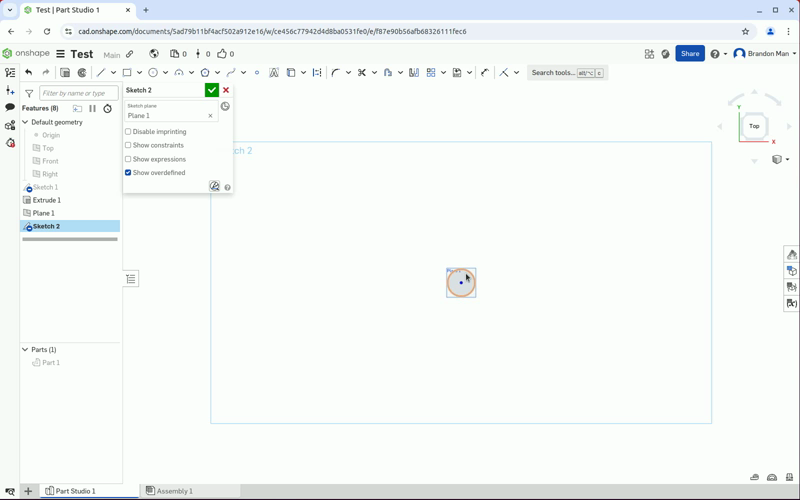
scroll(6)
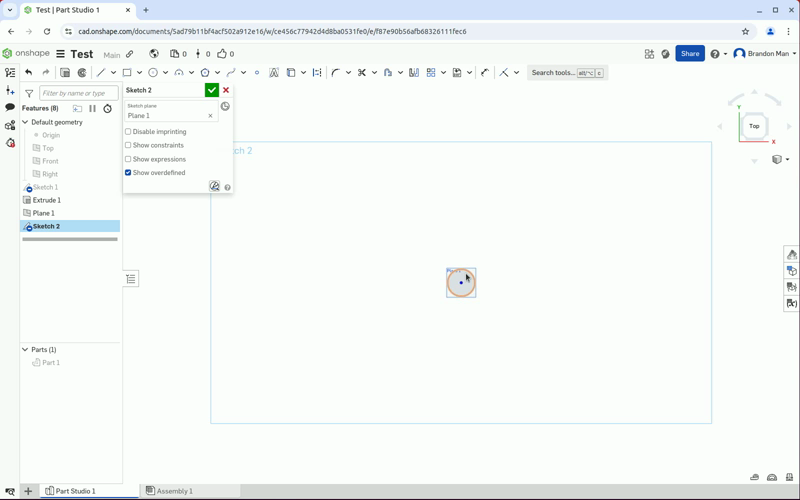
scroll(6)
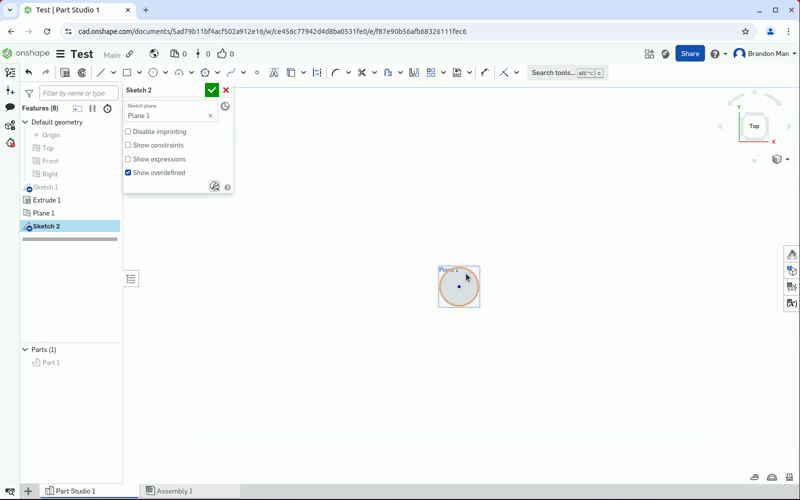
scroll(6)
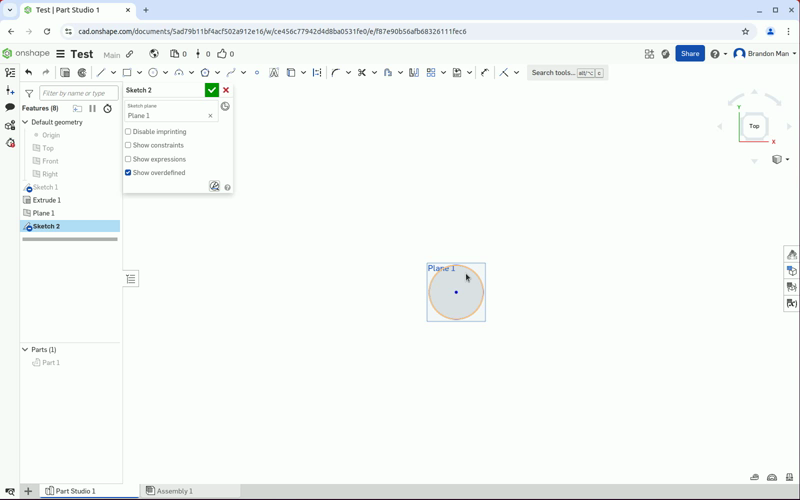
scroll(6)
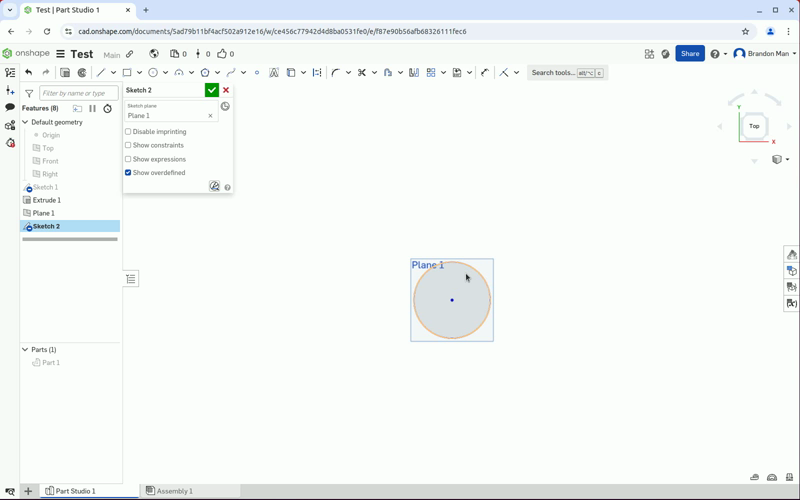
scroll(6)
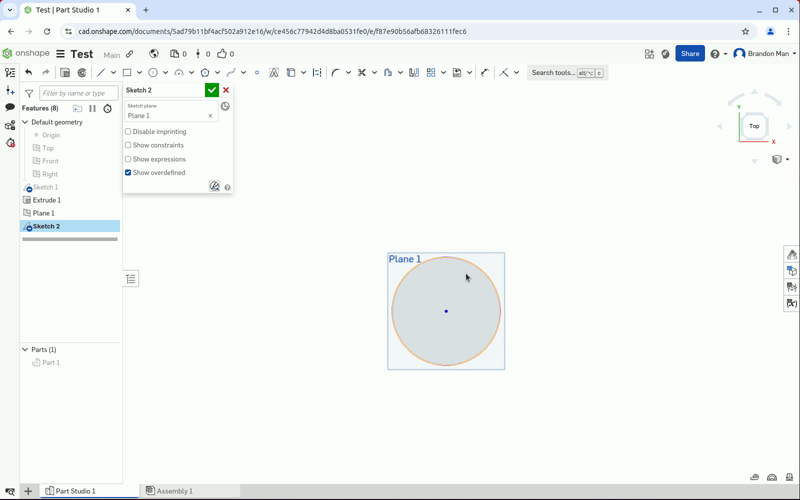
scroll(6)
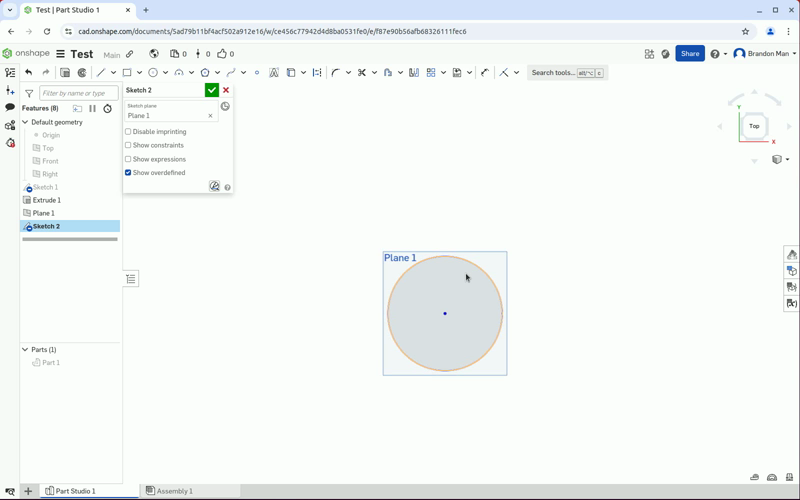
scroll(6)
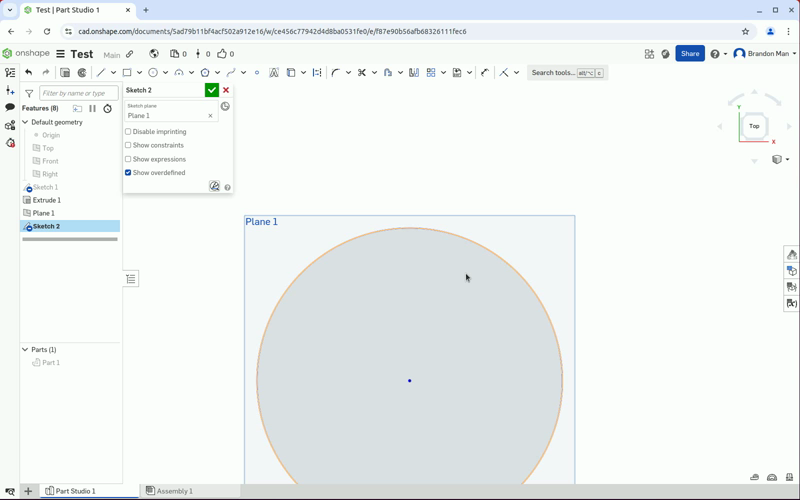
click(466, 273)
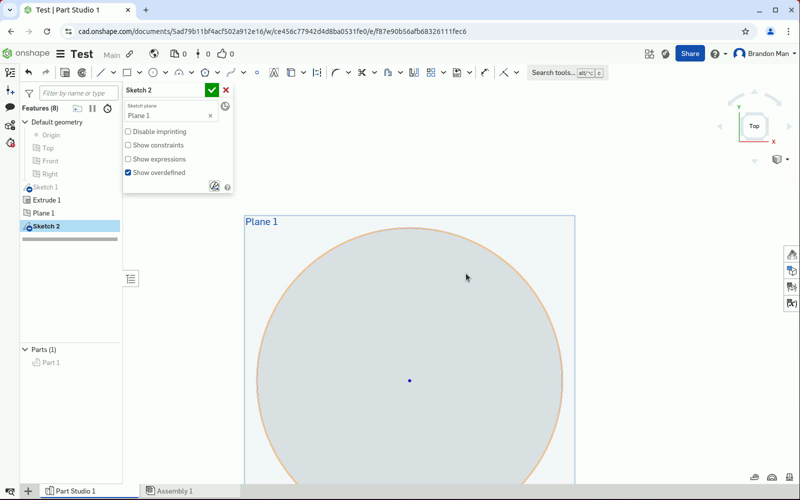
scroll(-6)
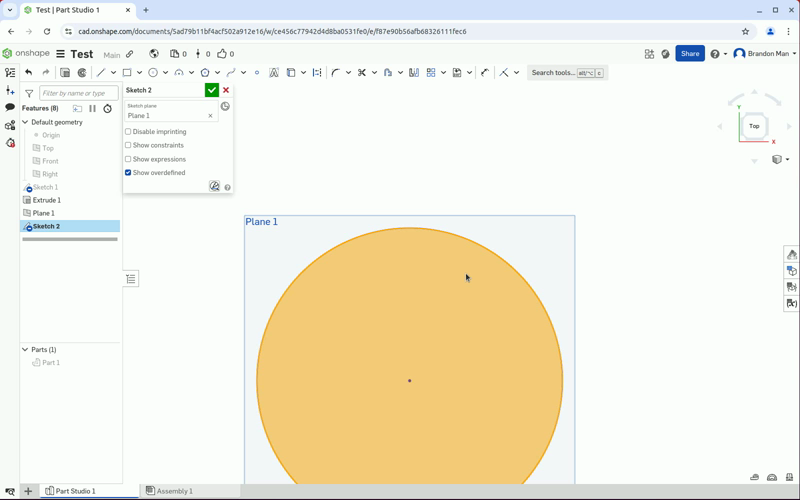
scroll(-6)
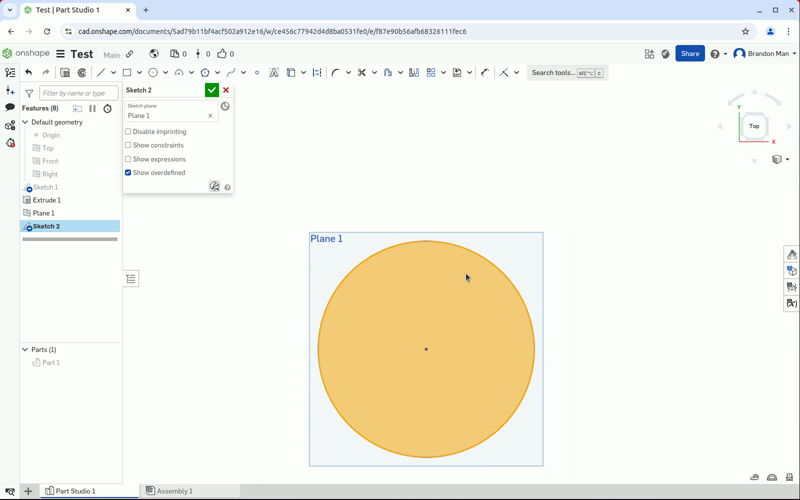
scroll(-6)
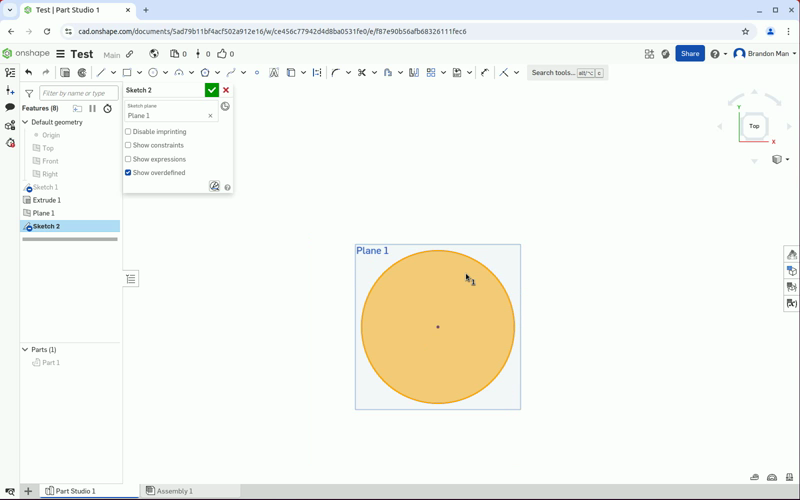
scroll(-6)
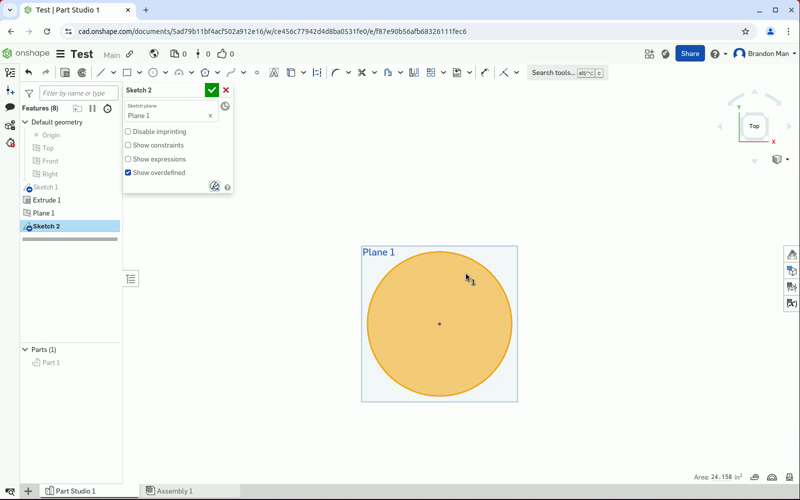
scroll(-6)
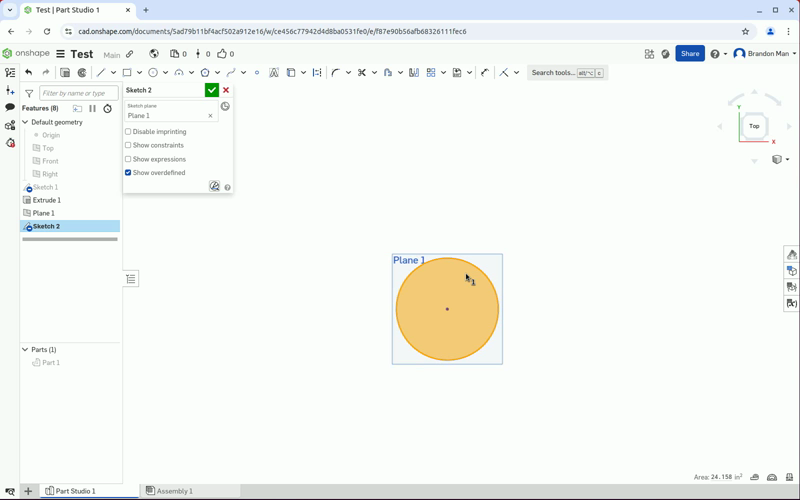
scroll(-6)
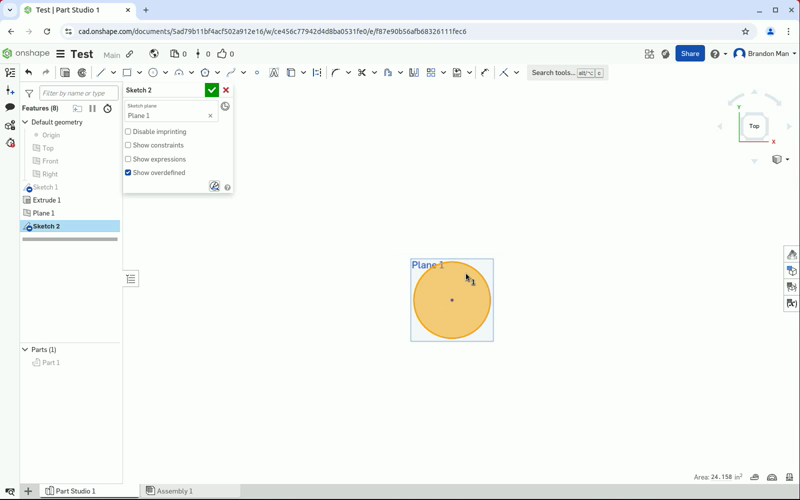
scroll(-6)
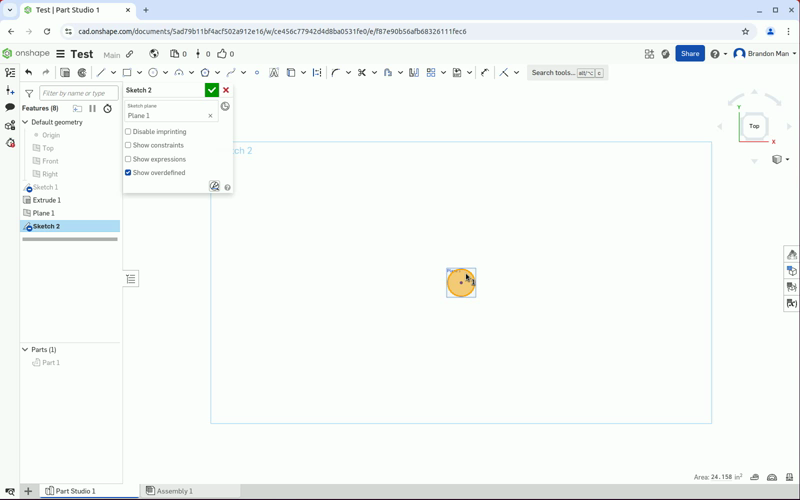
mouse_move(73, 352)
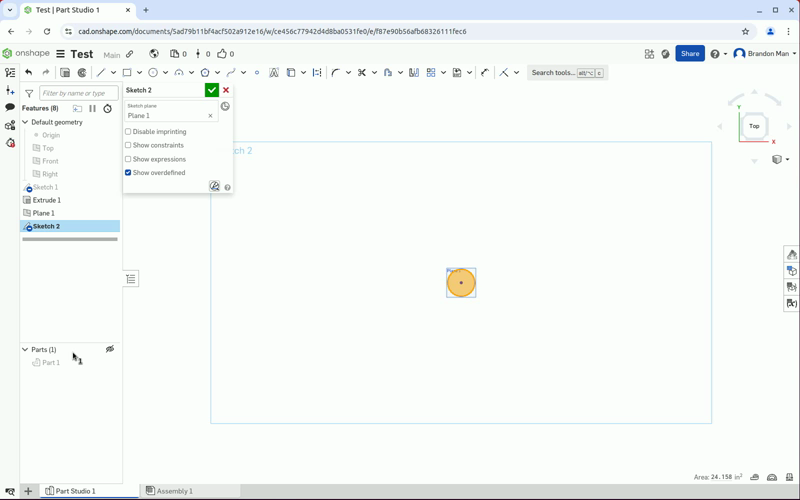
key(shift+y)
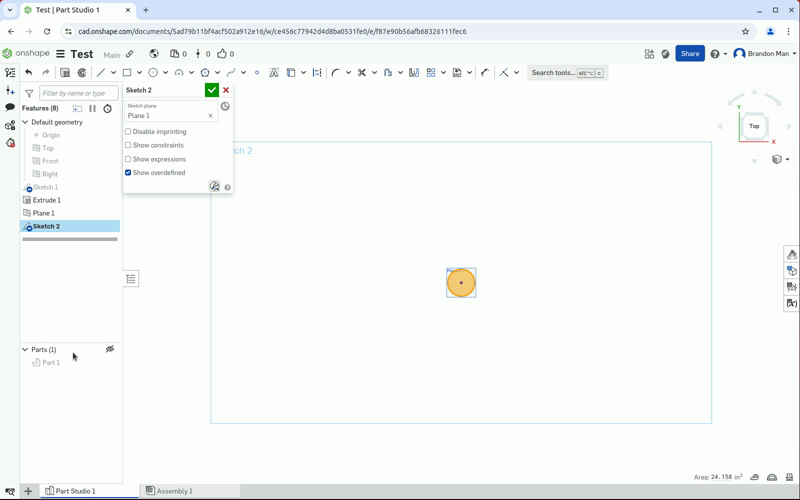
key(shift+e)
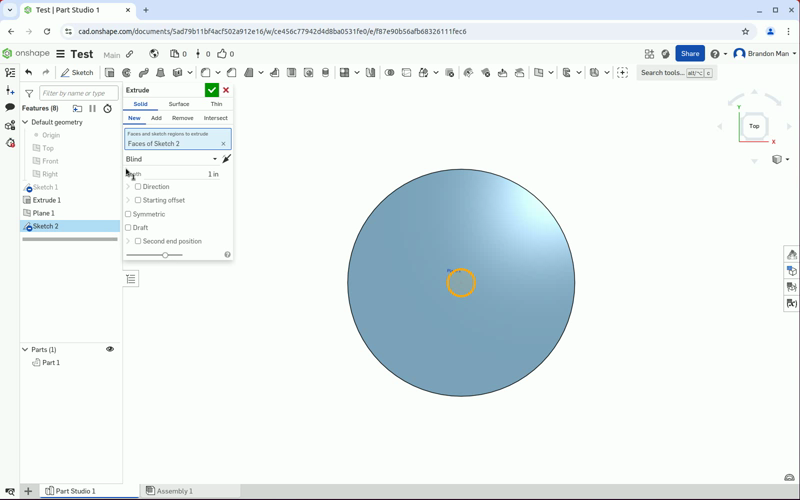
mouse_move(143, 106)
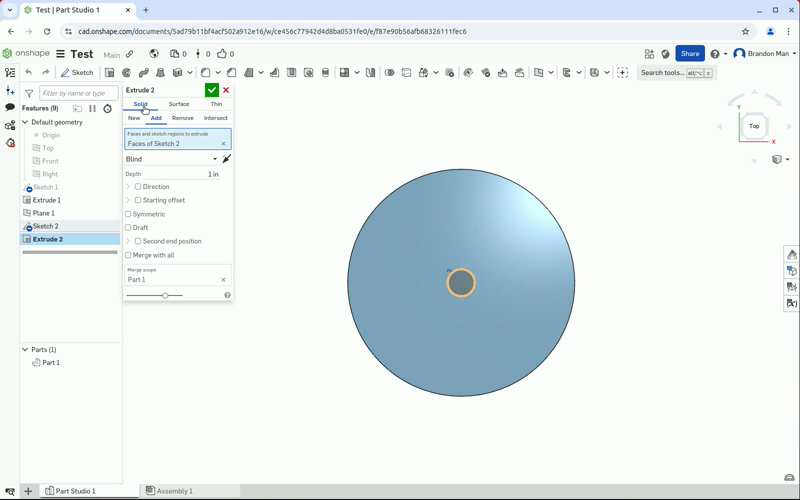
click(143, 106)
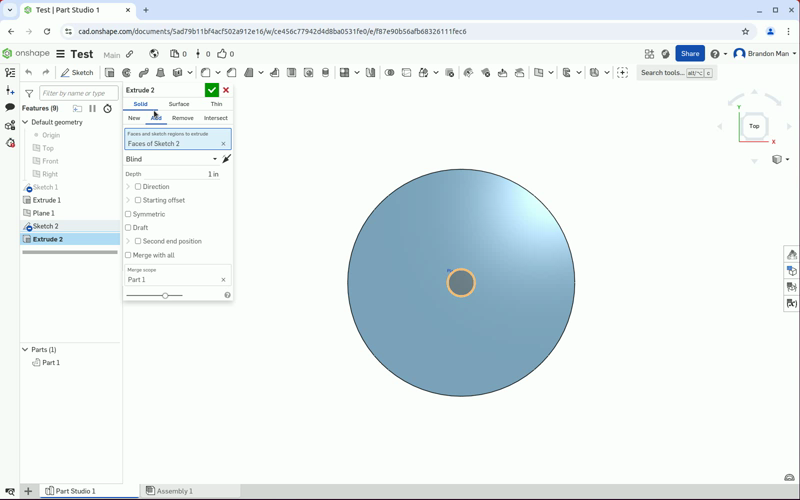
mouse_move(186, 120)
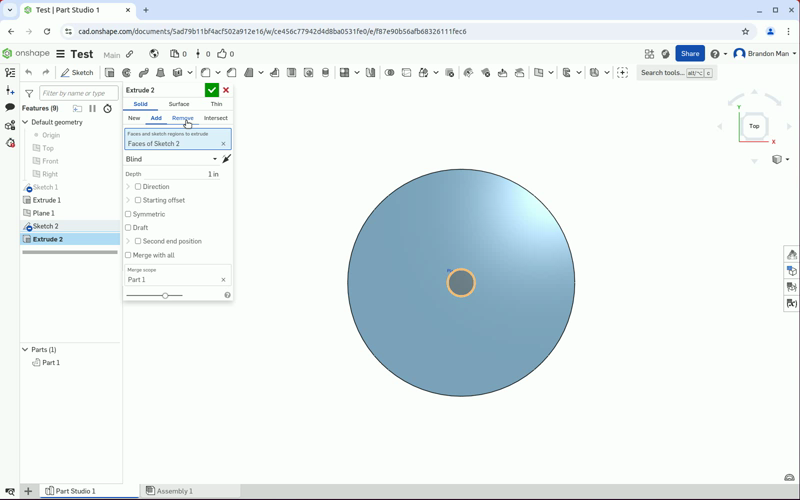
click(186, 120)
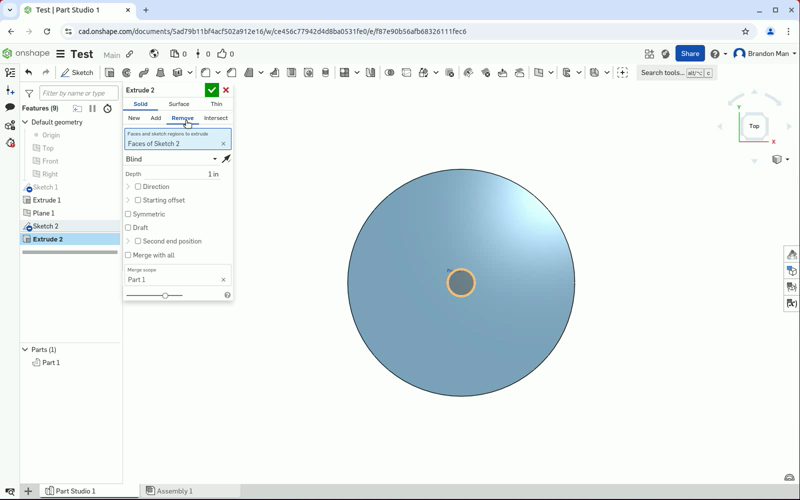
key(tab, 4)
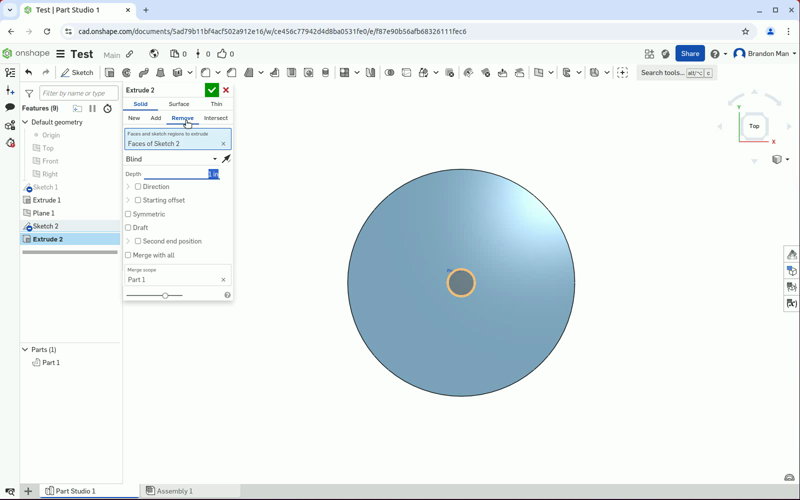
text(21.423)
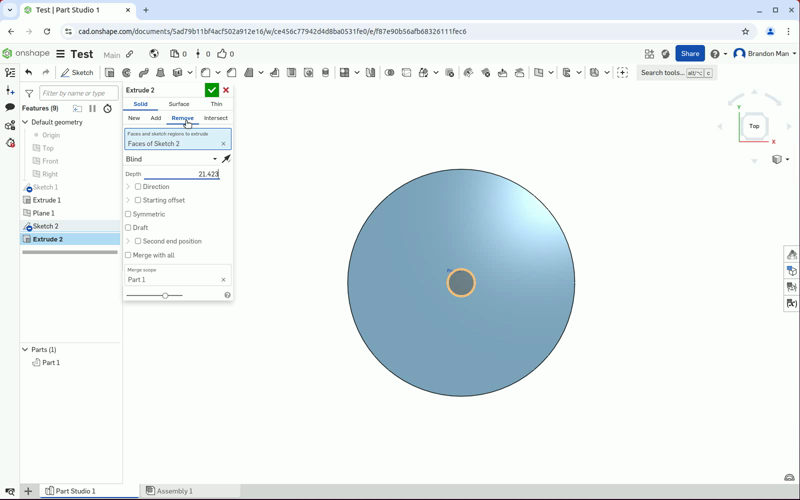
key(tab, 6)
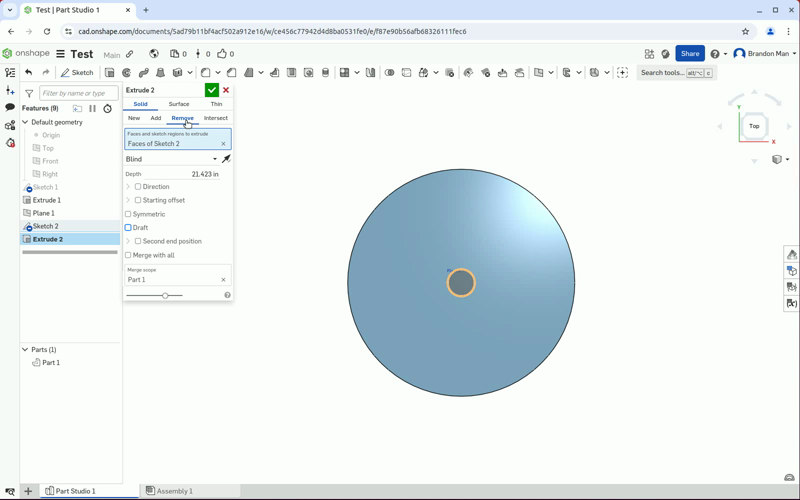
key(space)
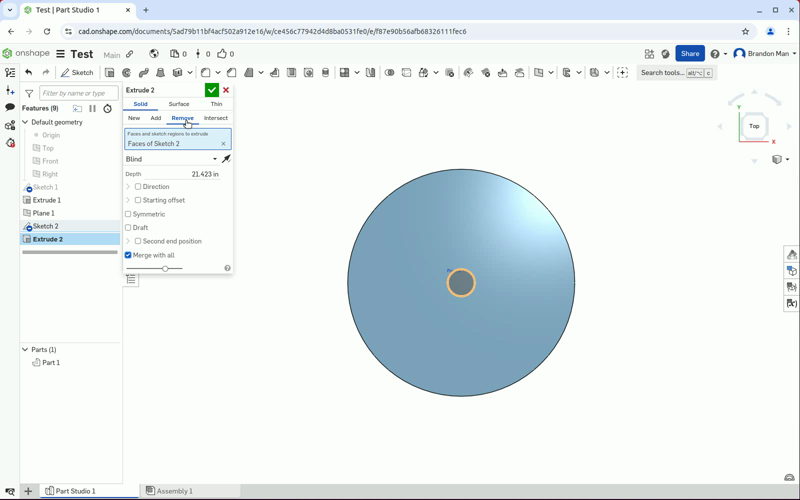
key(enter)
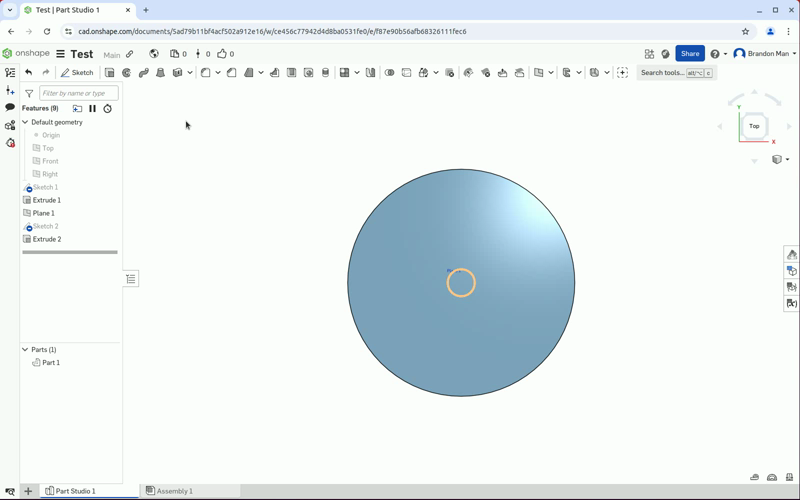
key(shift+h)
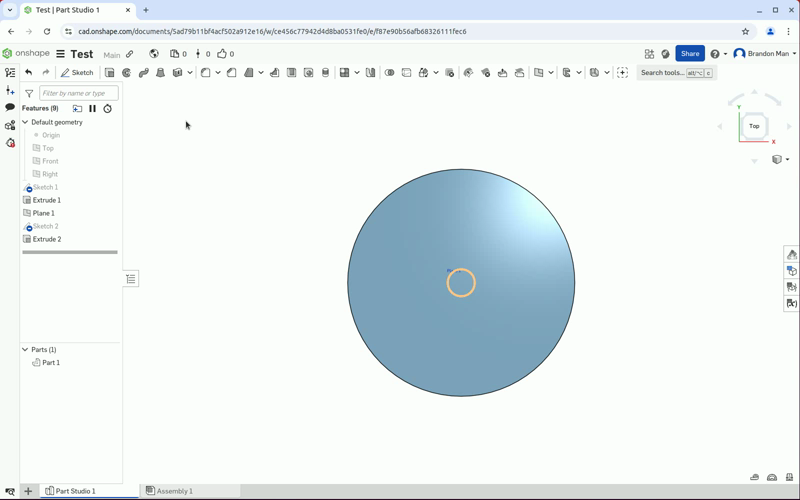
key(shift+h)
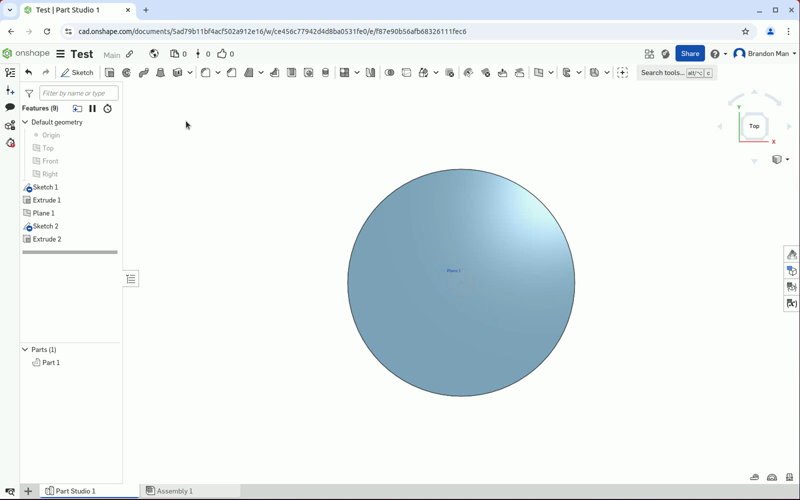
key(shift+7)
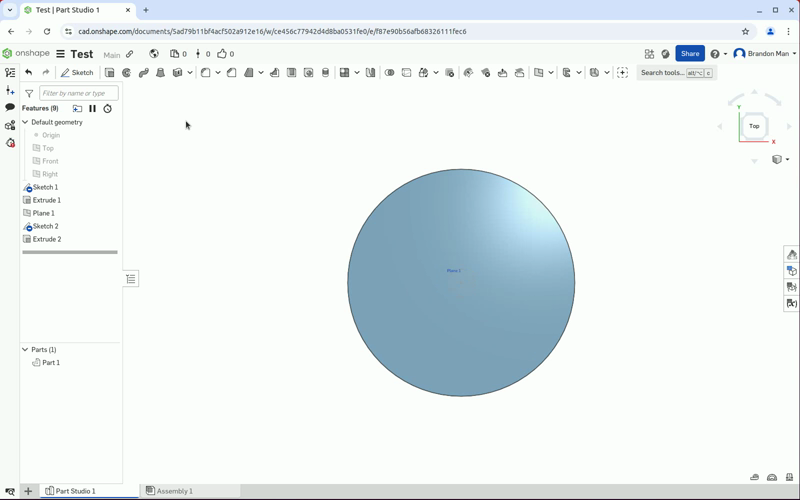
key(up, 3)
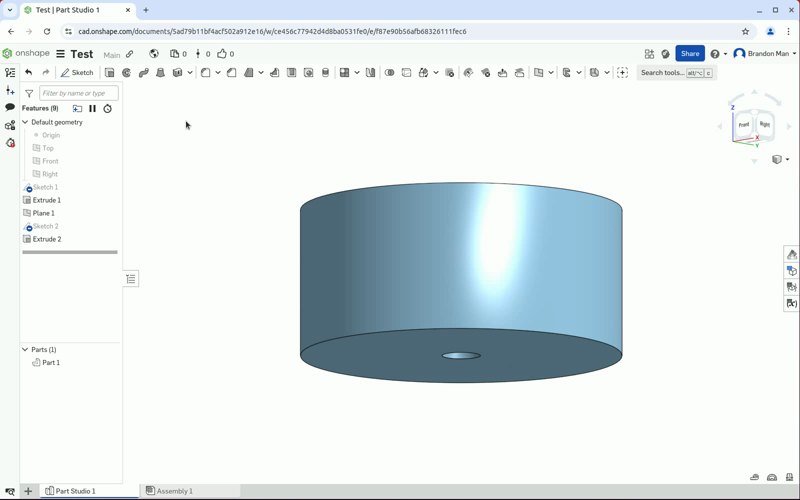
key(left, 3)
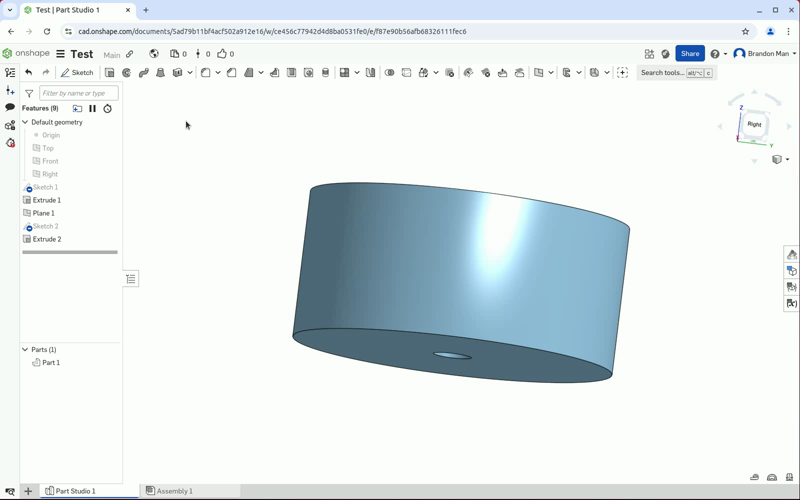
key(right, 3)
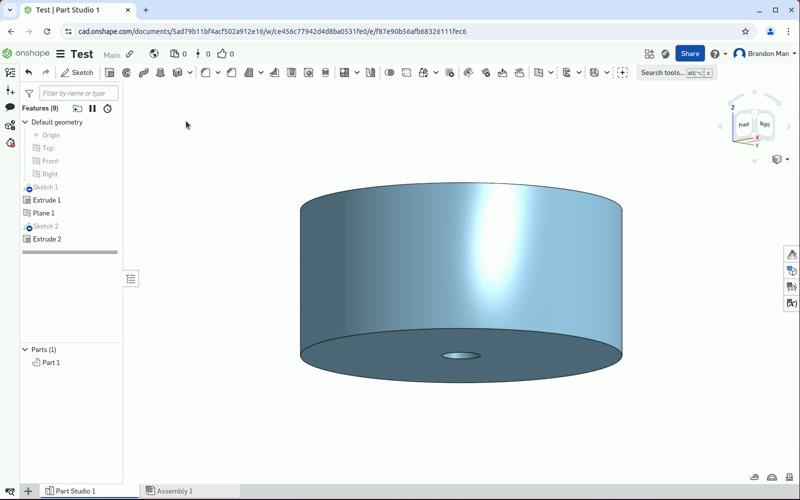
key(down, 3)
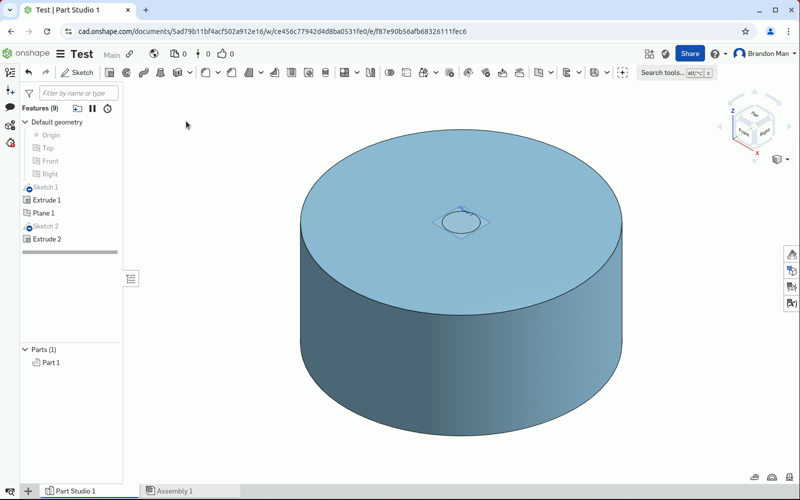
mouse_move(73, 189)
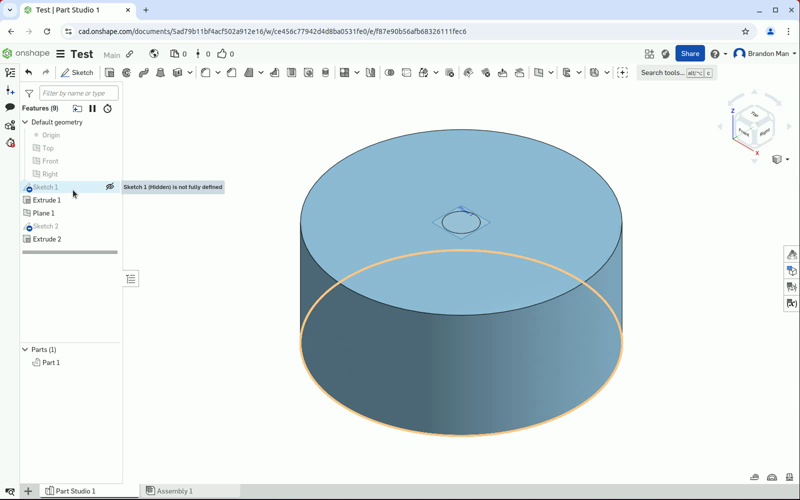
click(73, 189)